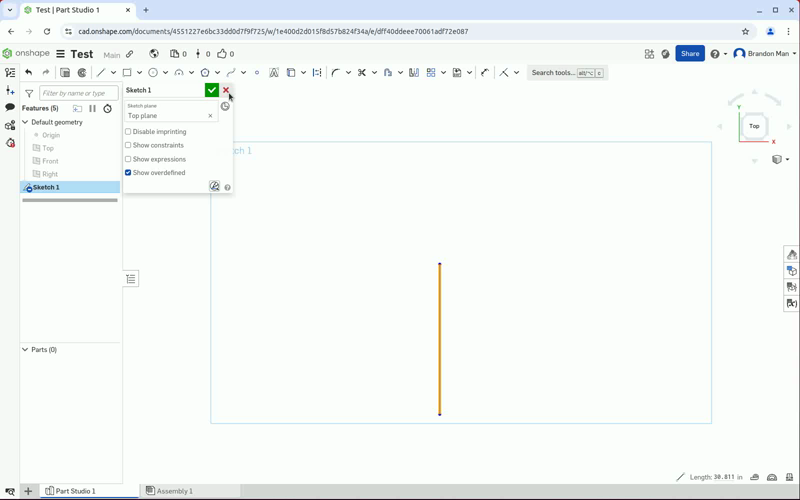
key(shift+h)
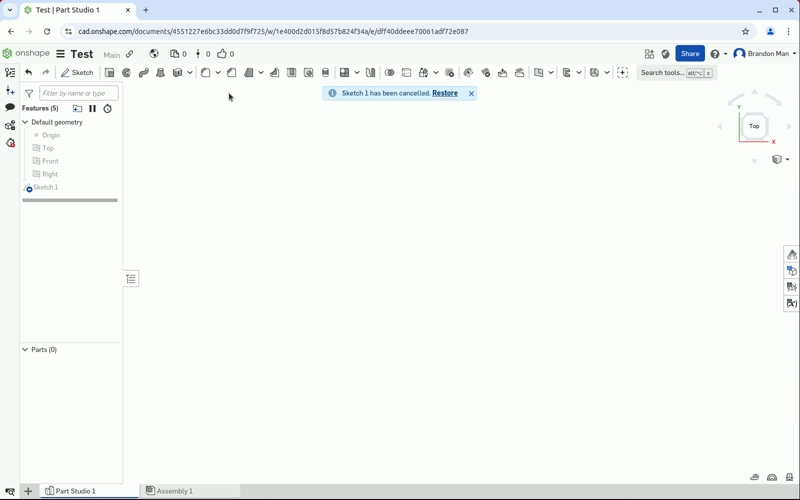
mouse_move(73, 352)
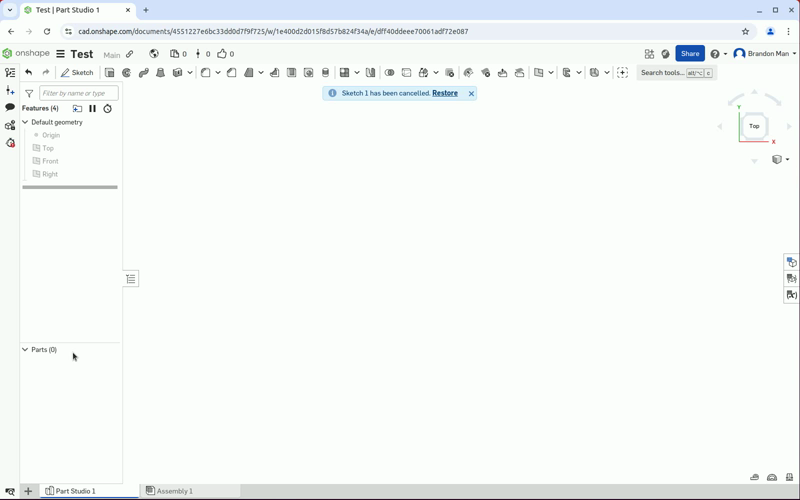
key(y)
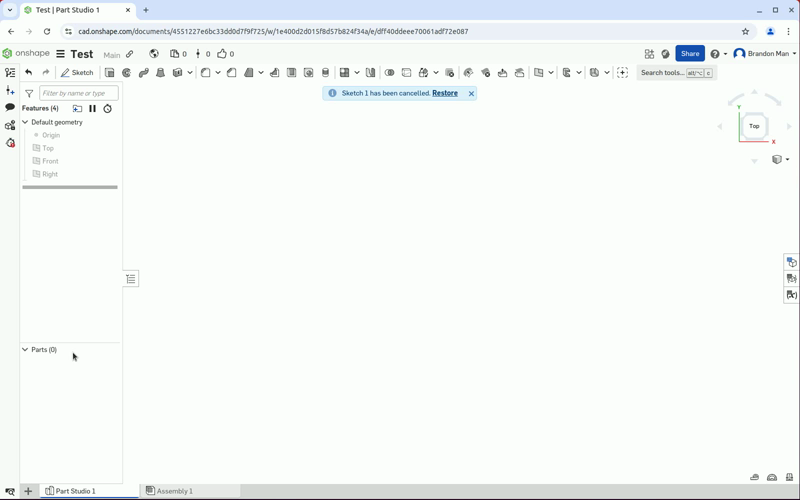
key(shift+p)
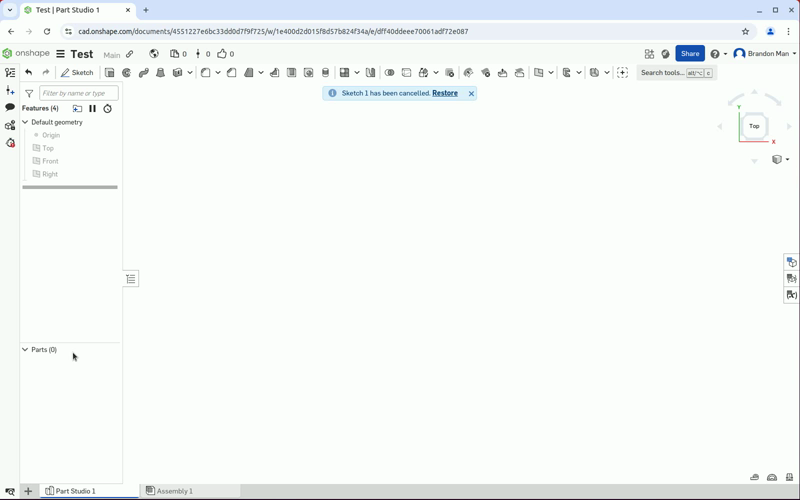
key(space)
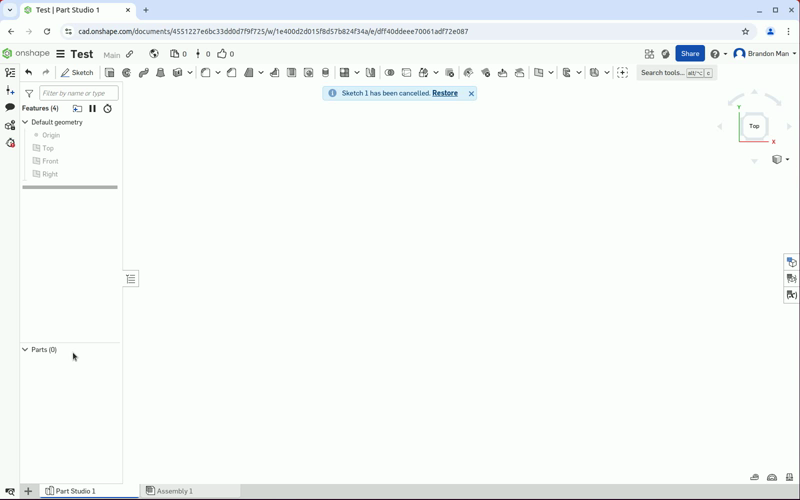
key_down(shift)
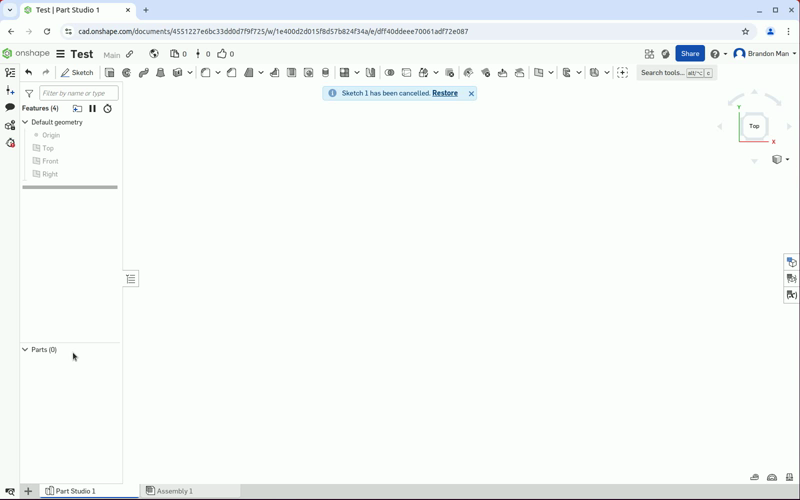
key(up)
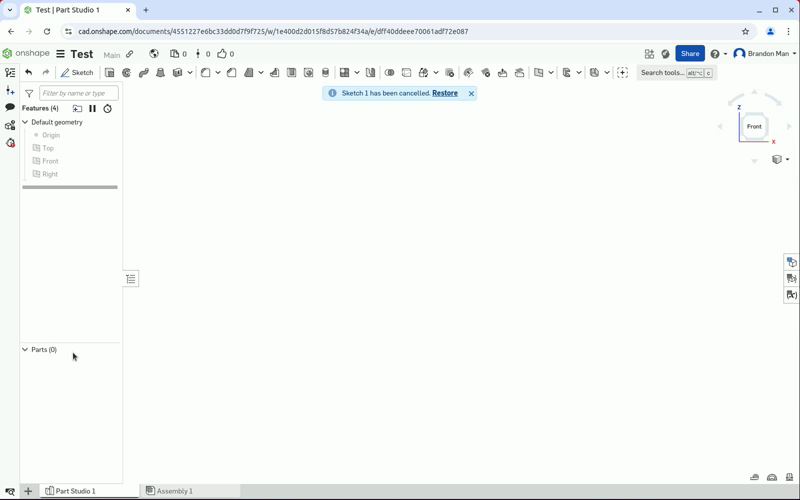
key_up(shift)
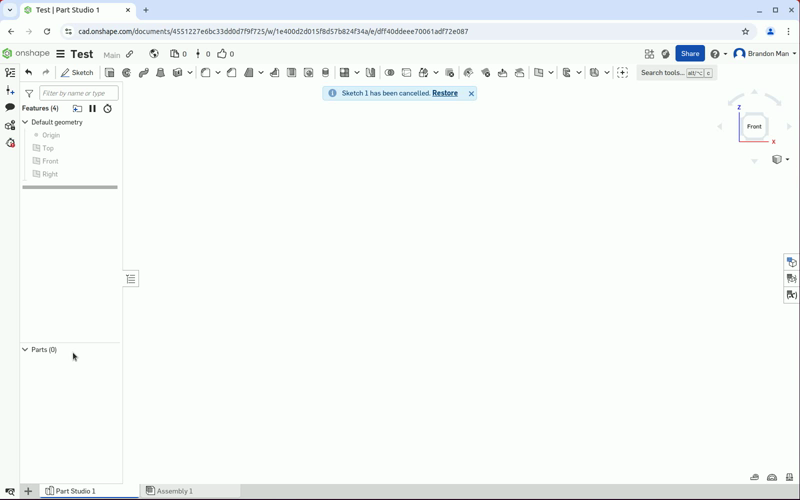
key(space)
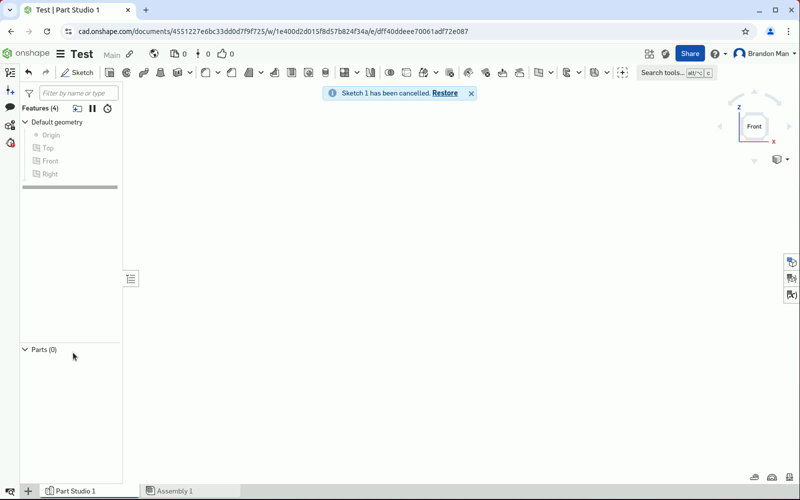
key_down(shift)
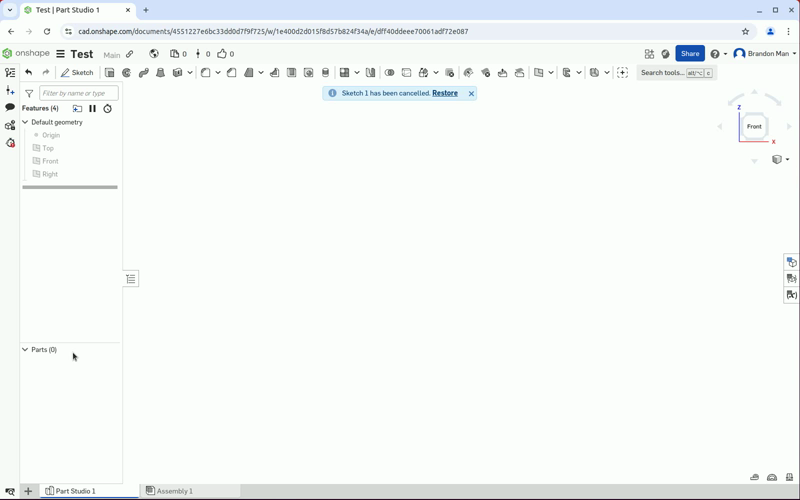
key(left)
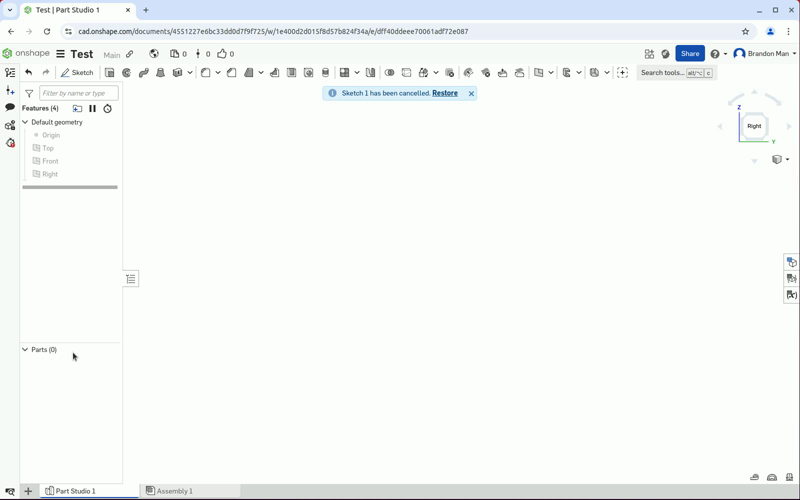
key_up(shift)
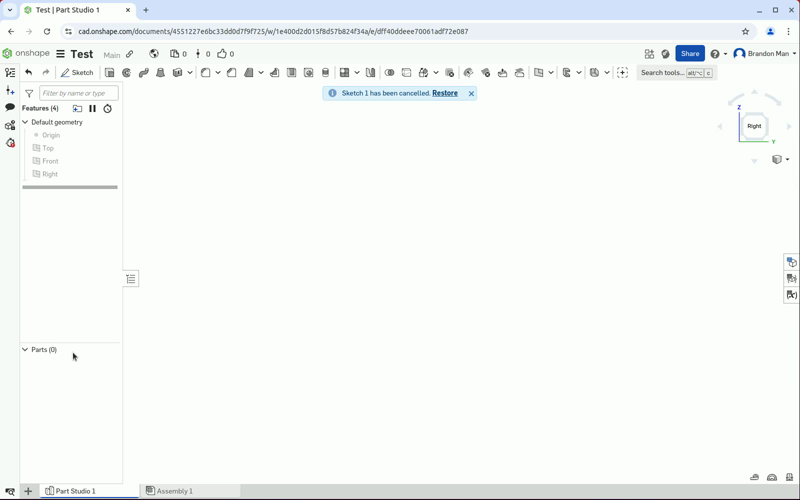
mouse_move(73, 352)
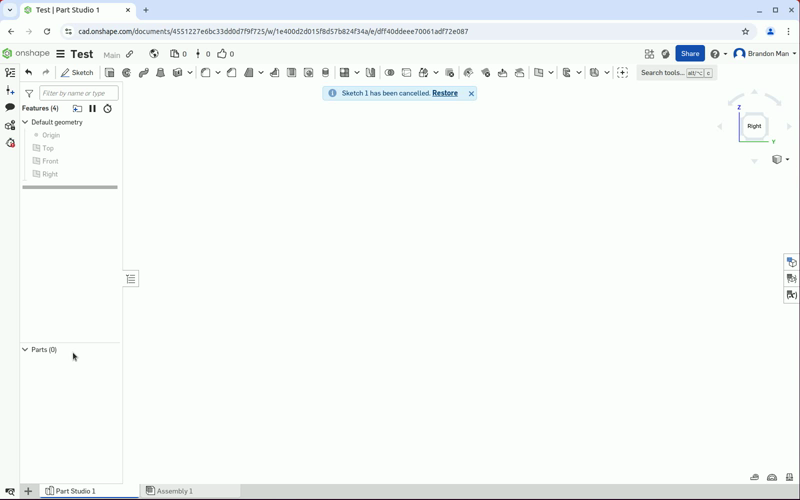
key(shift+y)
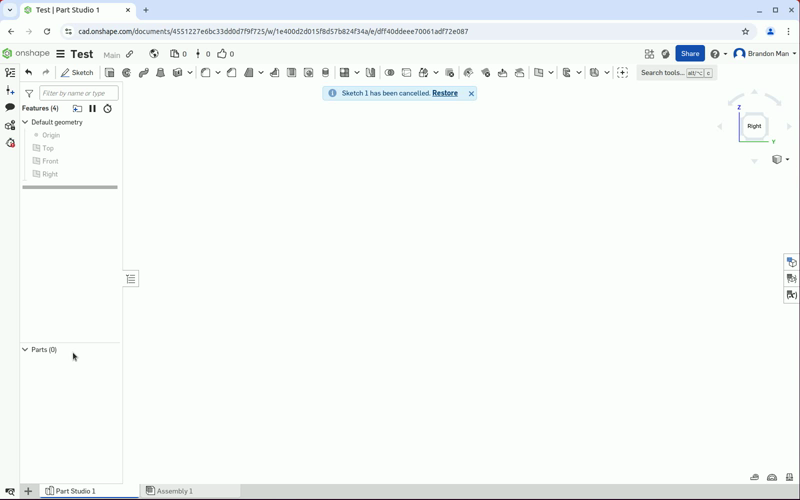
key(shift+s)
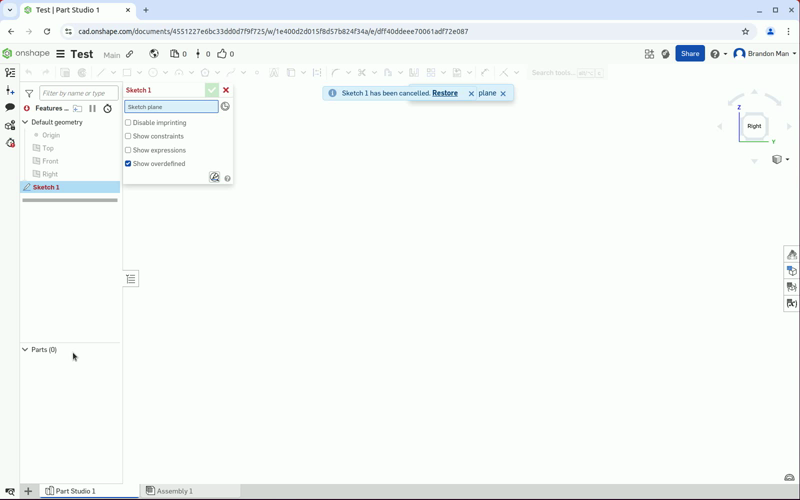
mouse_move(73, 176)
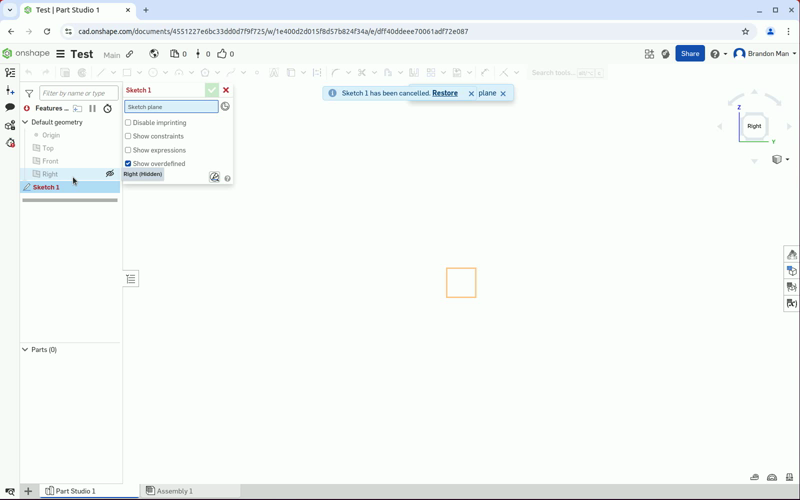
click(73, 176)
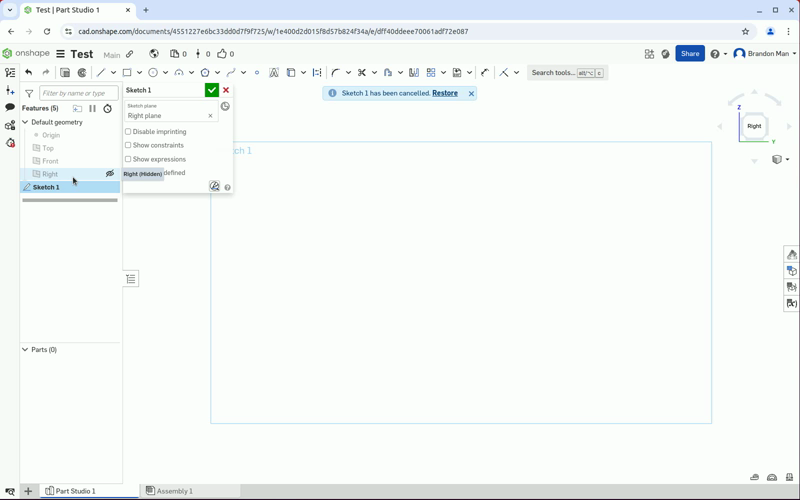
mouse_move(73, 352)
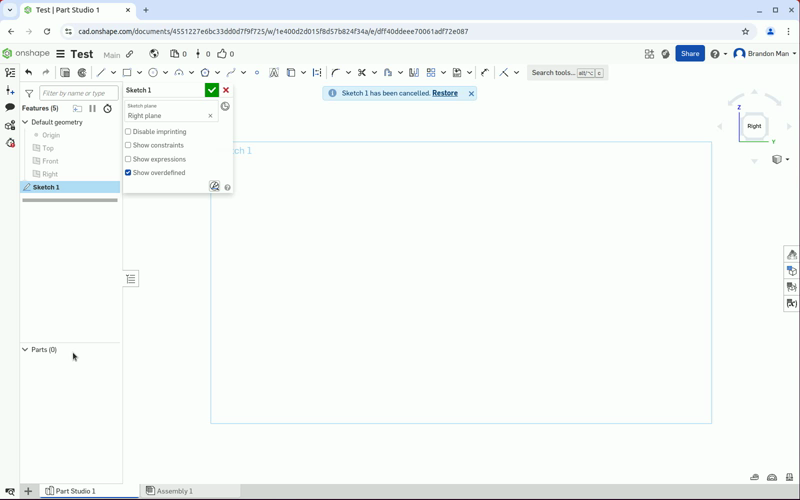
key(y)
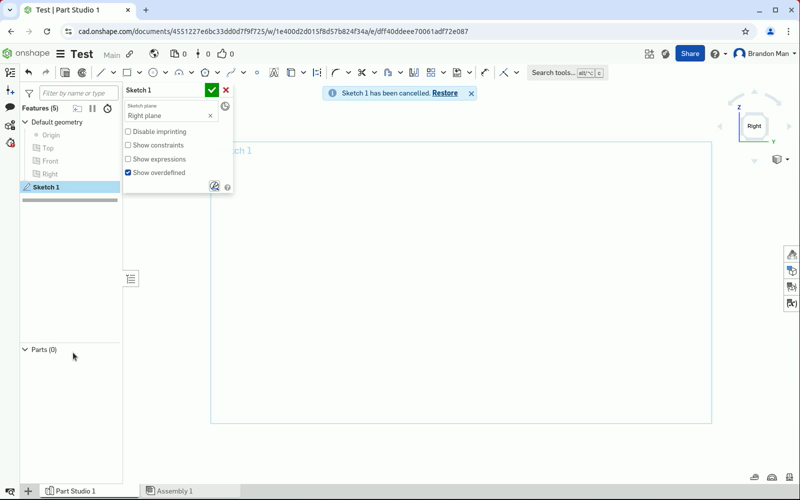
key(l)
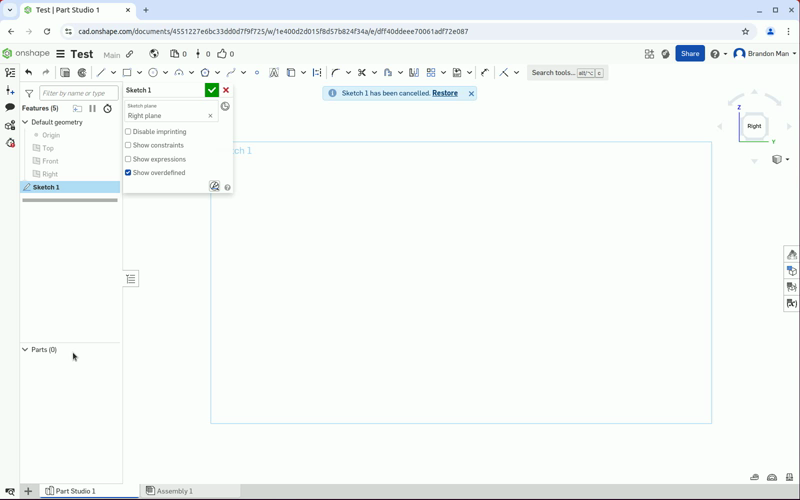
key_down(shift)
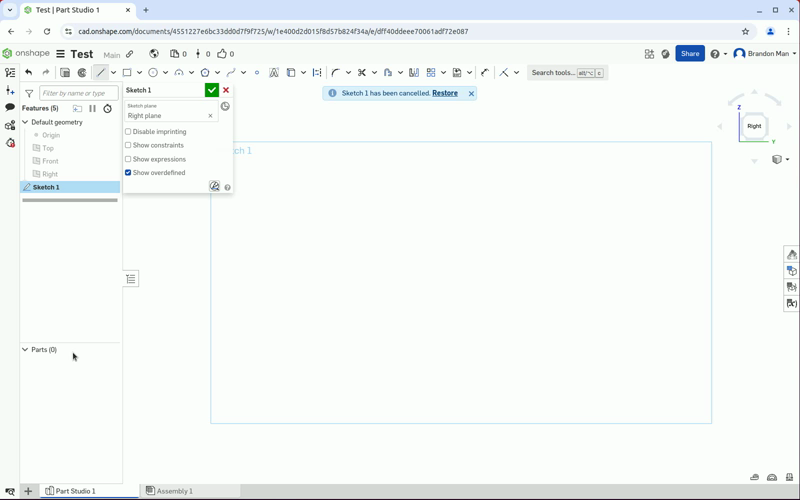
mouse_move(385, 282)
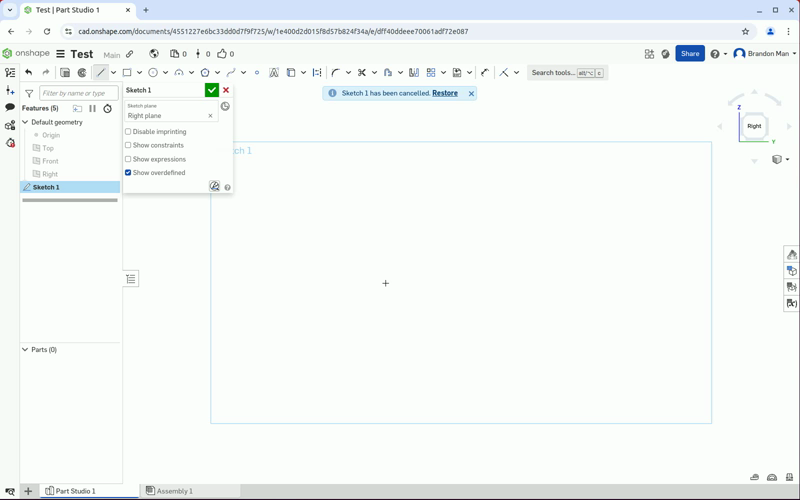
click(385, 282)
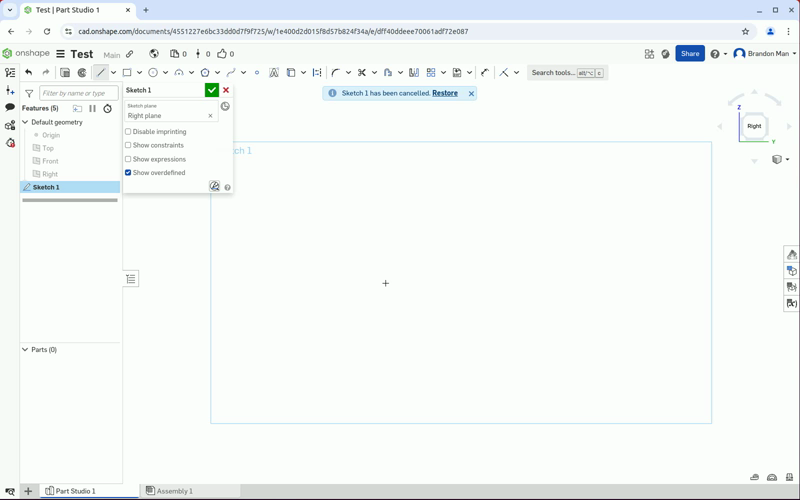
key_up(shift)
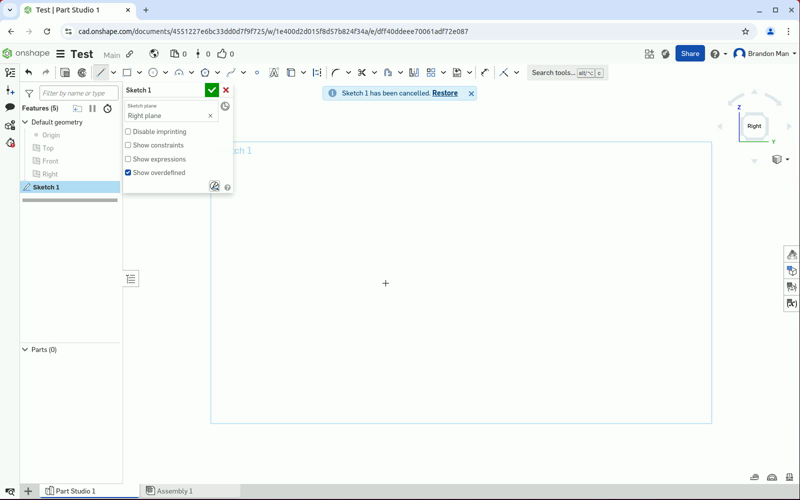
key_down(shift)
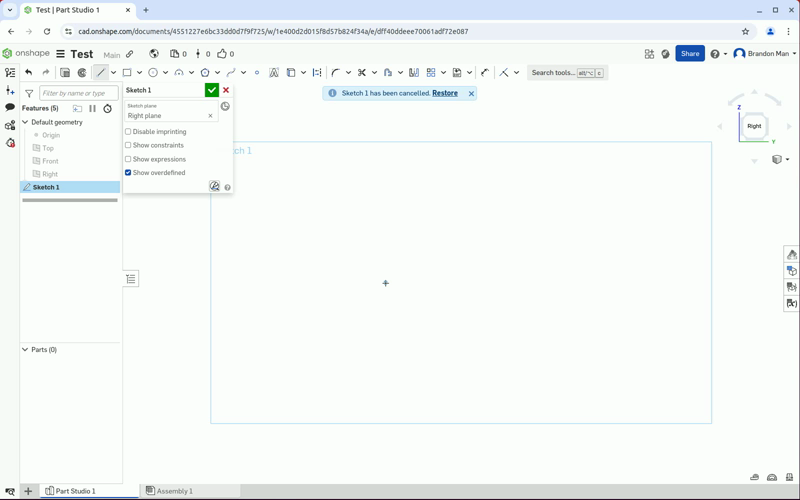
mouse_move(461, 282)
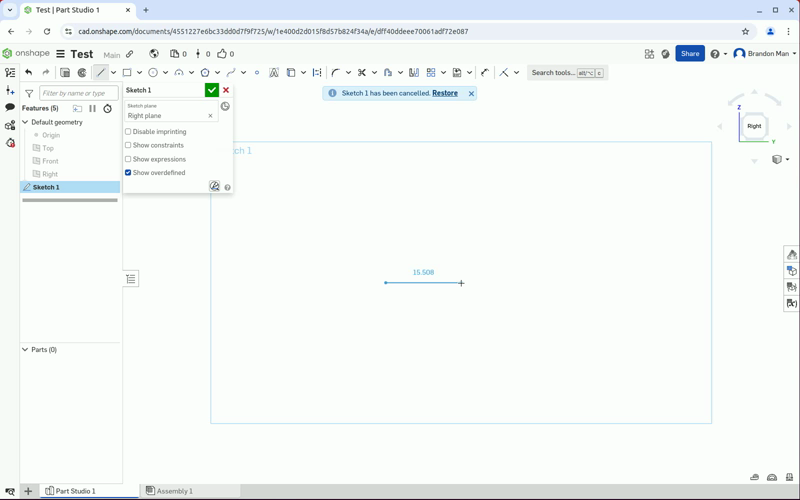
click(461, 282)
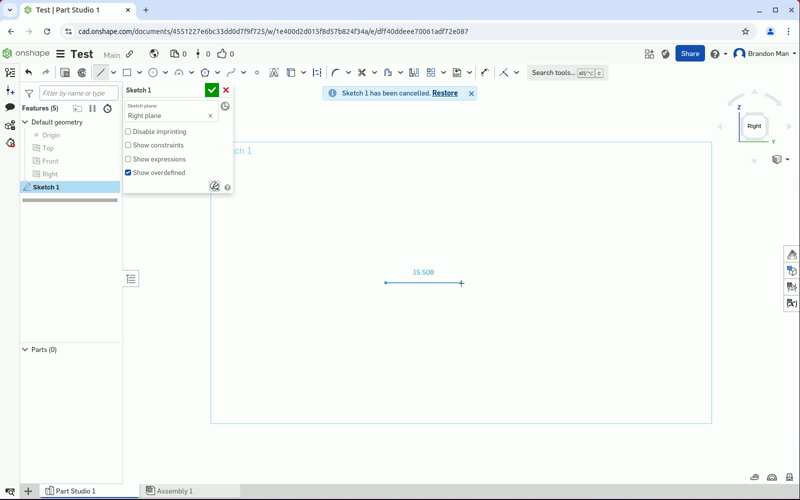
key_up(shift)
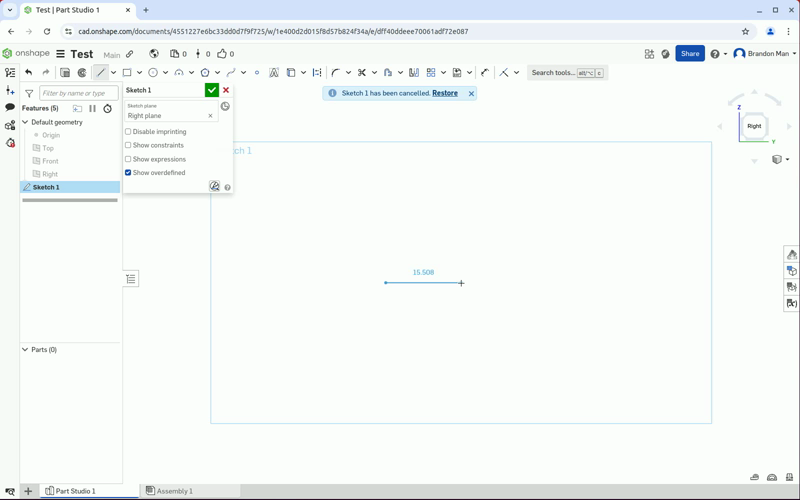
key_down(shift)
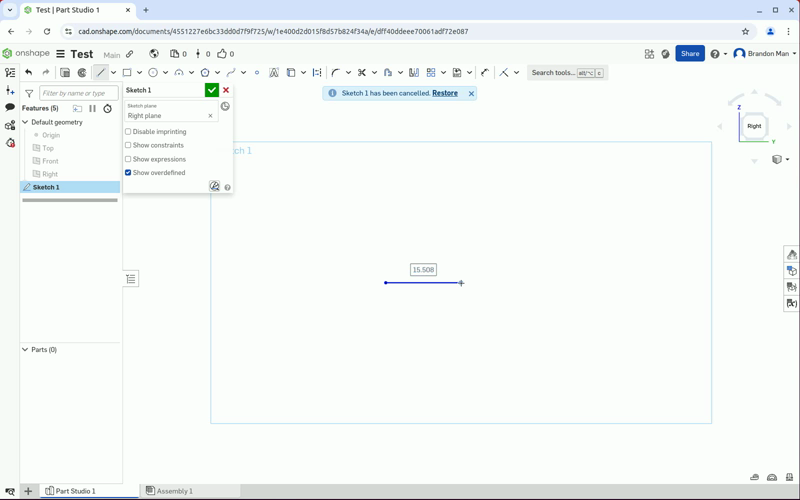
mouse_move(491, 282)
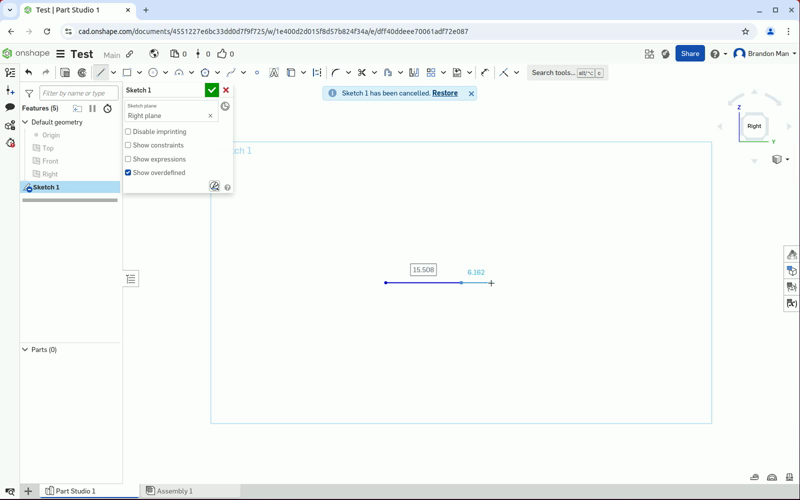
mouse_move(461, 244)
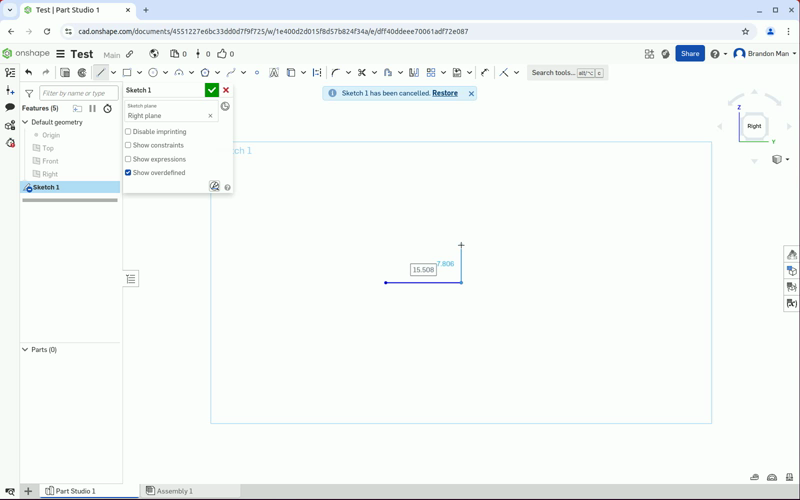
click(461, 244)
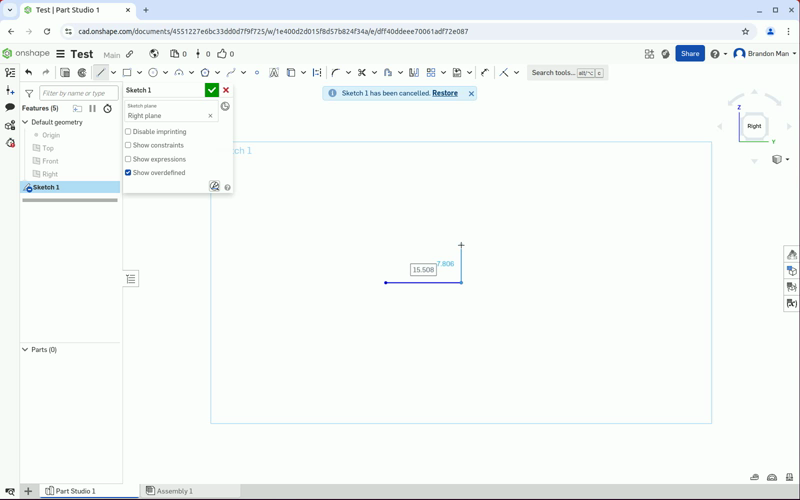
key_up(shift)
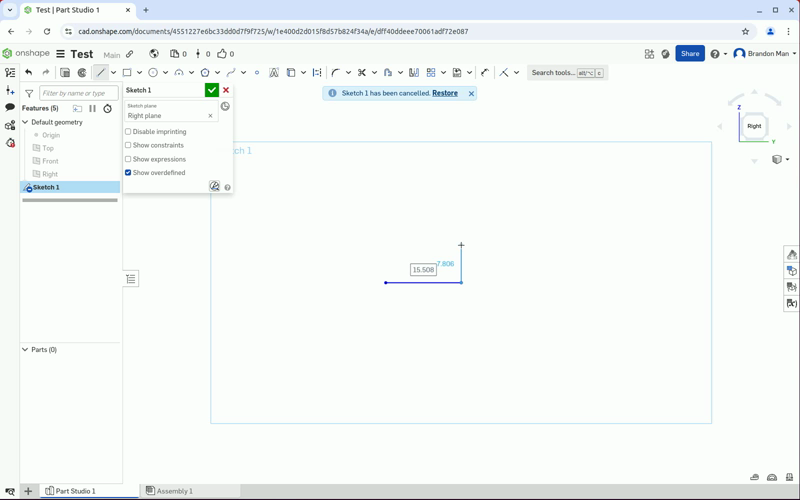
key_down(shift)
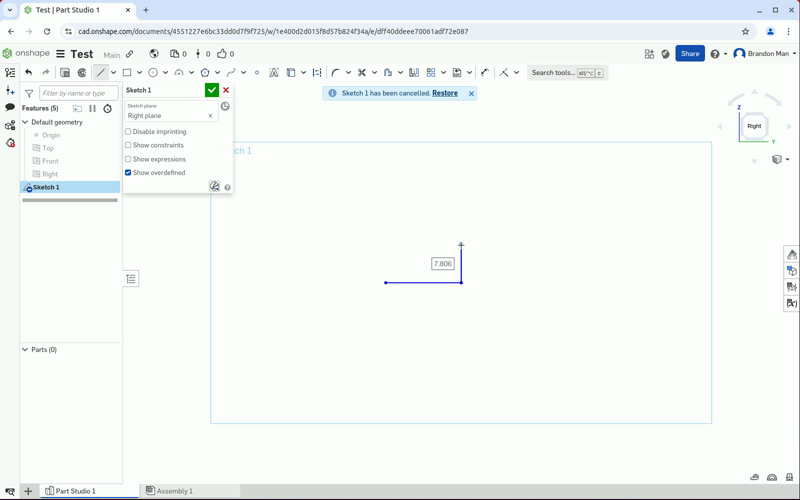
mouse_move(491, 244)
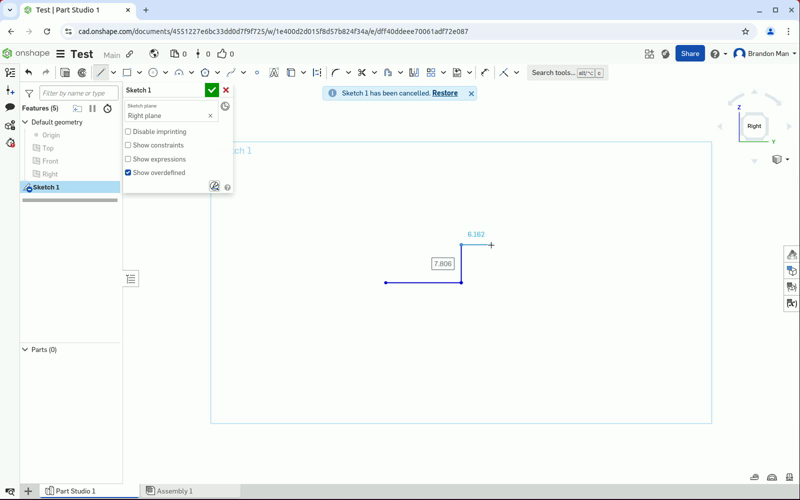
mouse_move(423, 244)
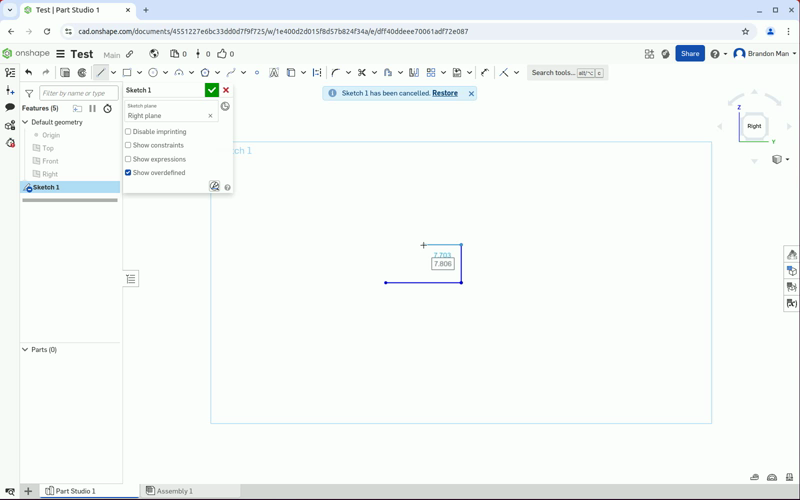
click(423, 244)
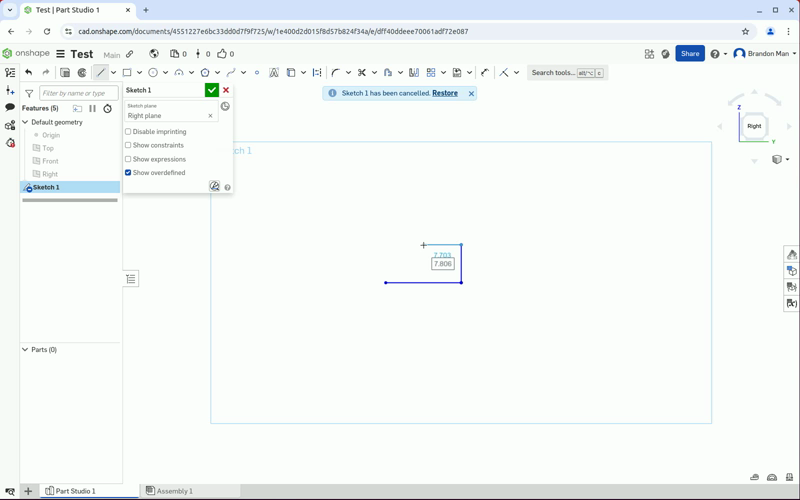
key_up(shift)
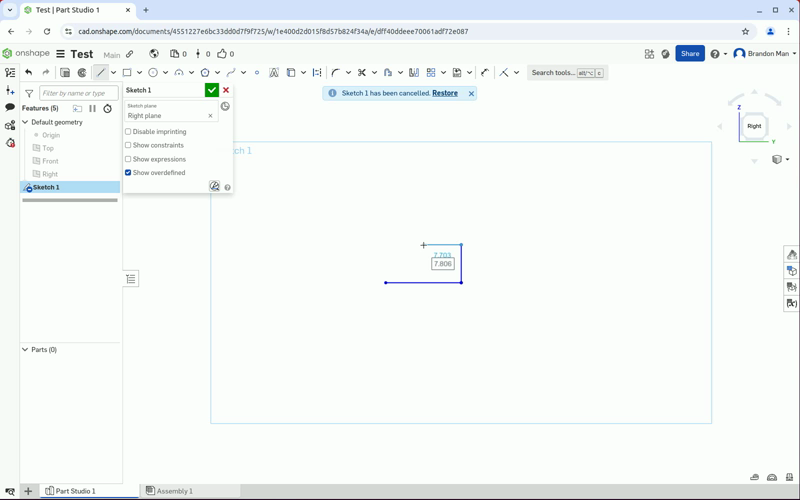
mouse_move(453, 244)
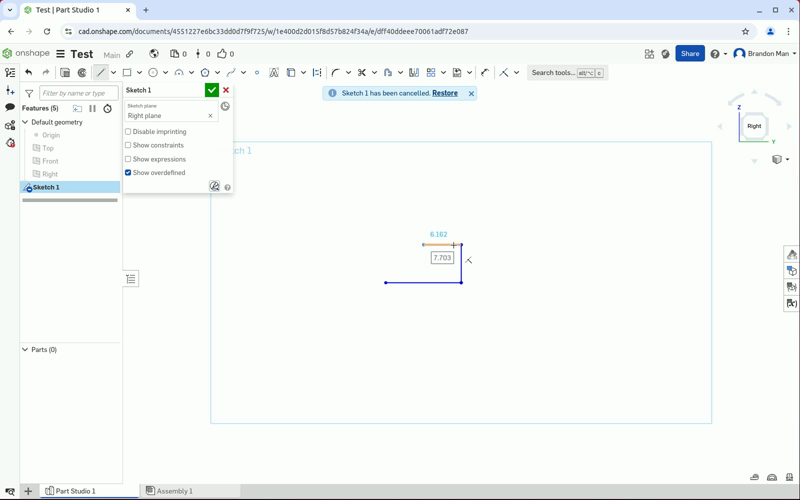
key_down(shift)
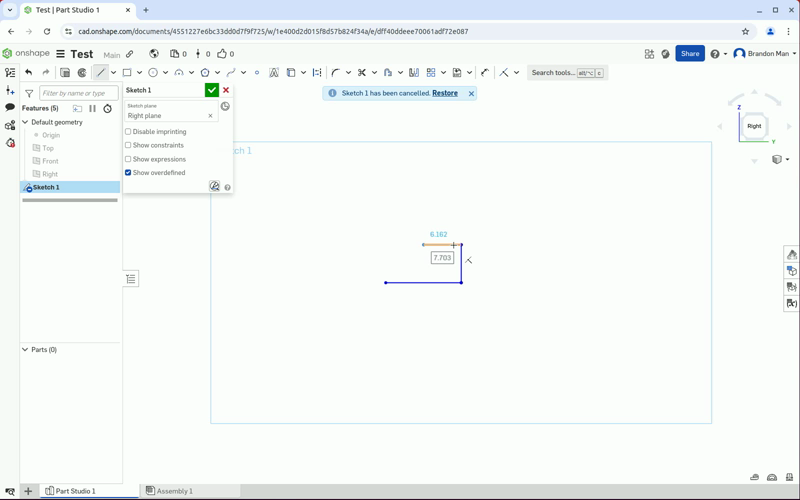
mouse_move(385, 282)
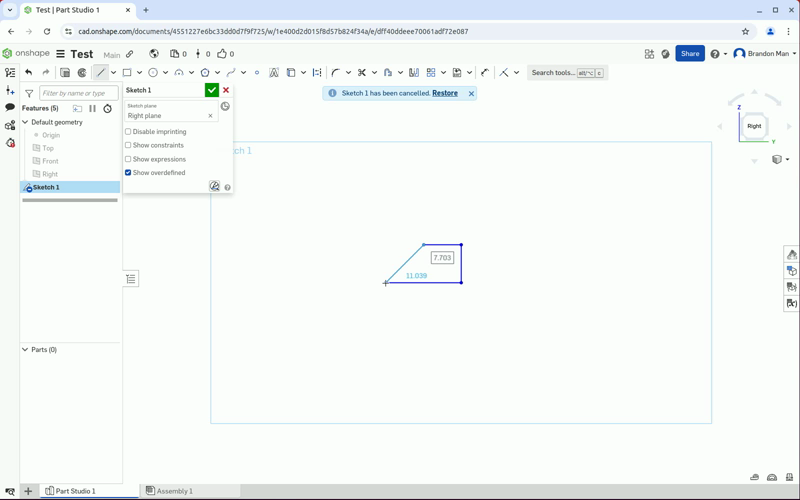
key_up(shift)
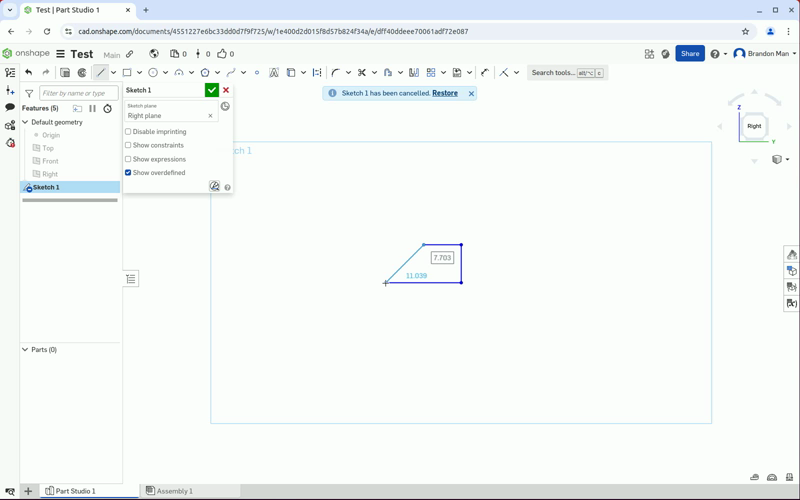
click(385, 282)
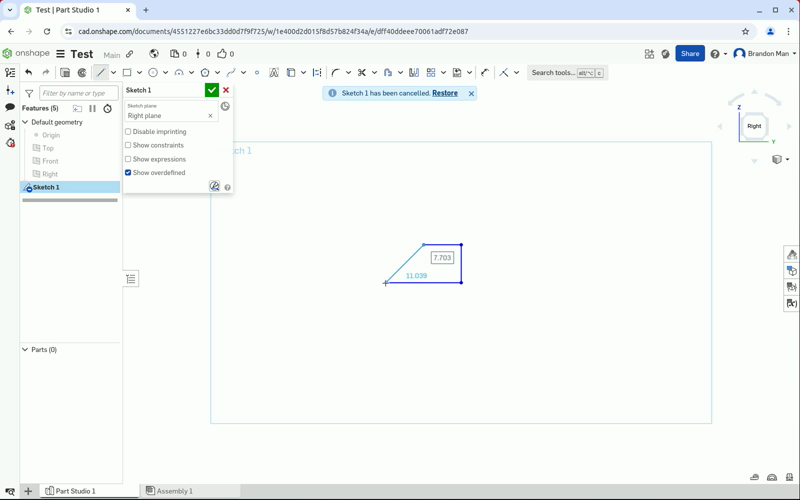
key(esc)
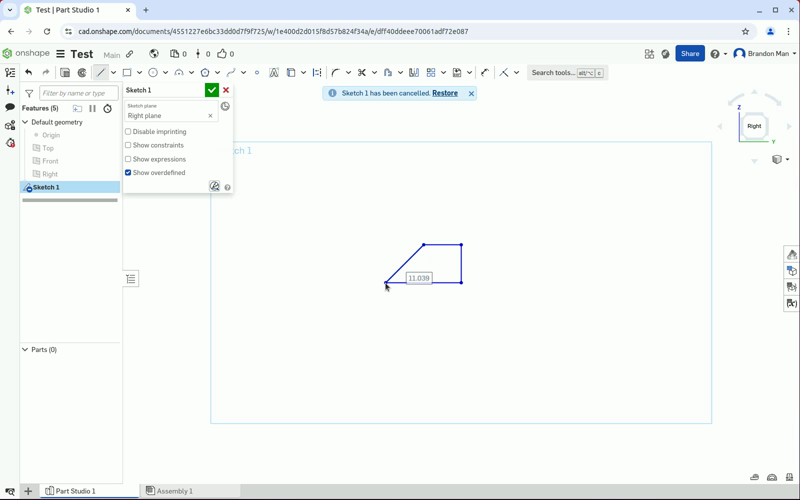
mouse_move(430, 258)
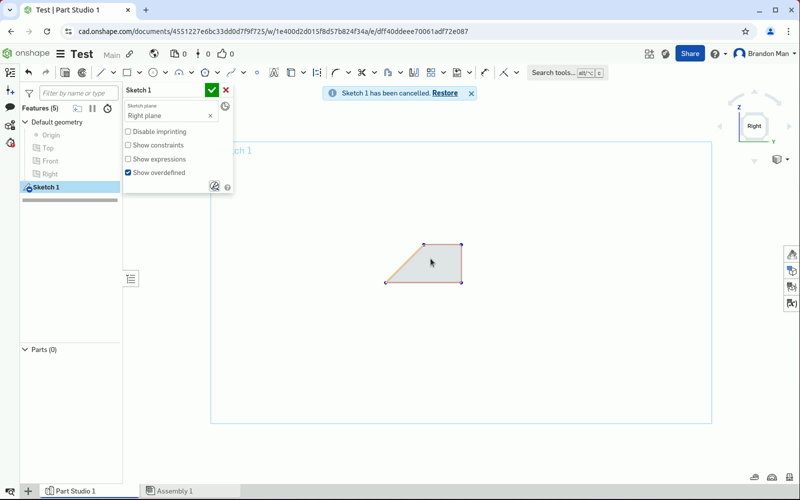
click(430, 258)
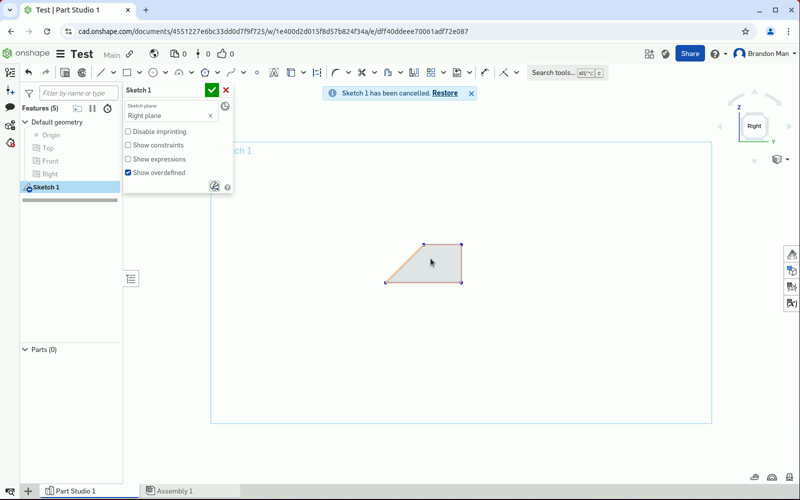
mouse_move(73, 352)
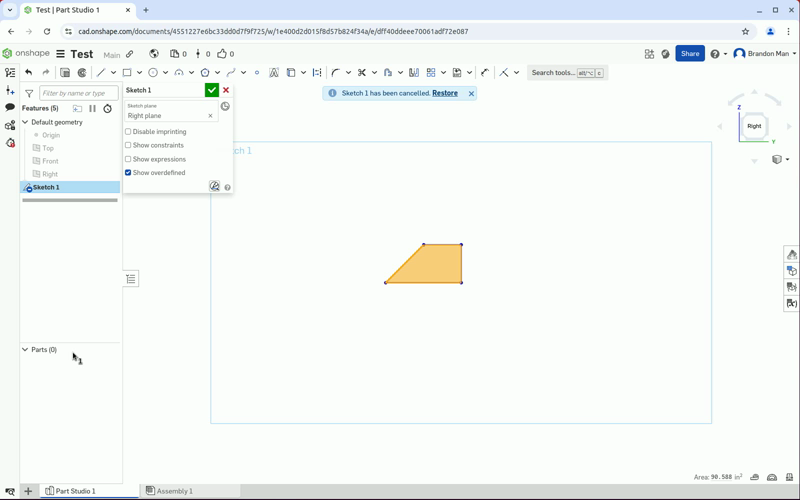
key(shift+y)
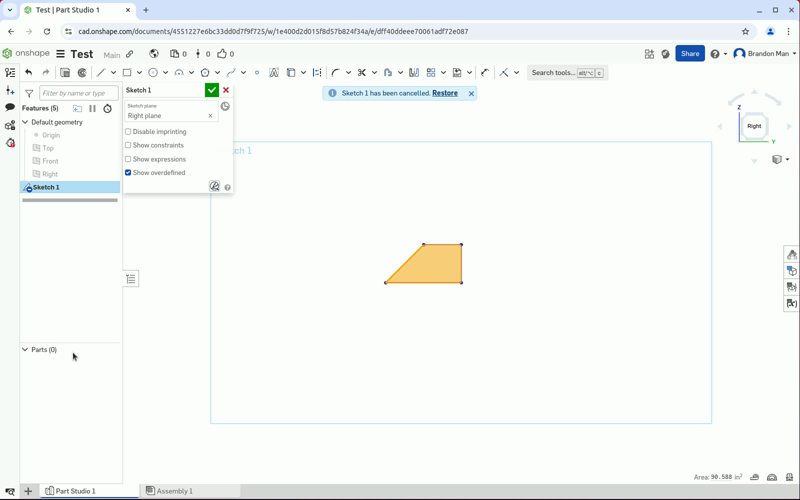
key(shift+e)
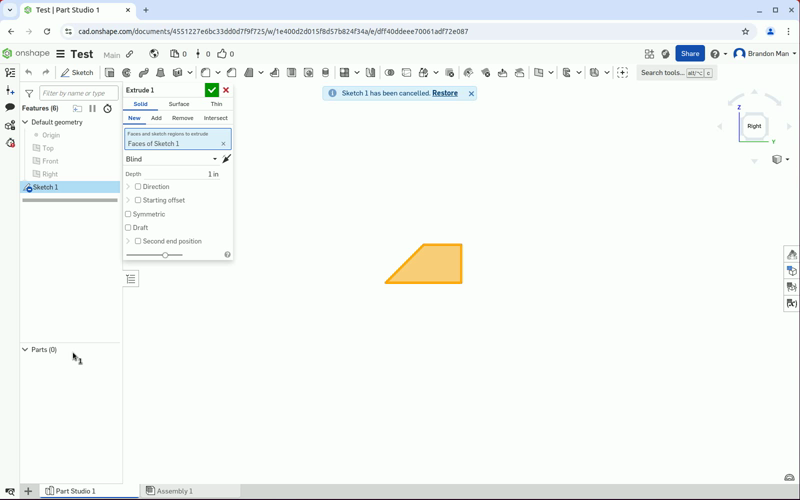
mouse_move(143, 106)
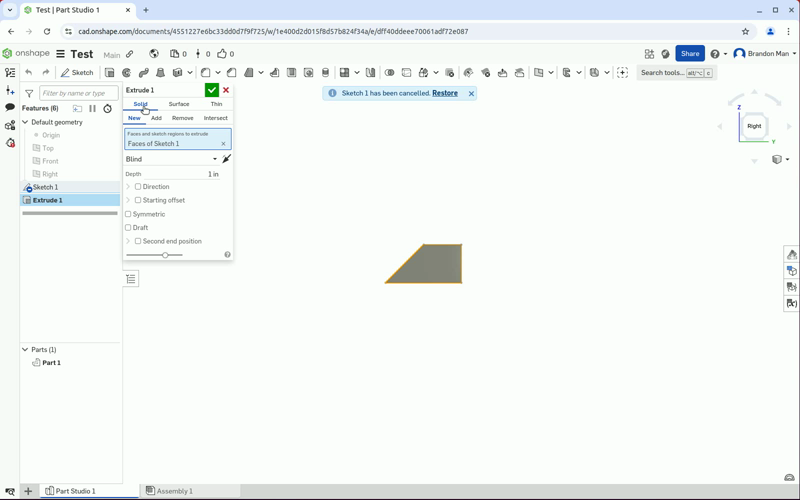
click(143, 106)
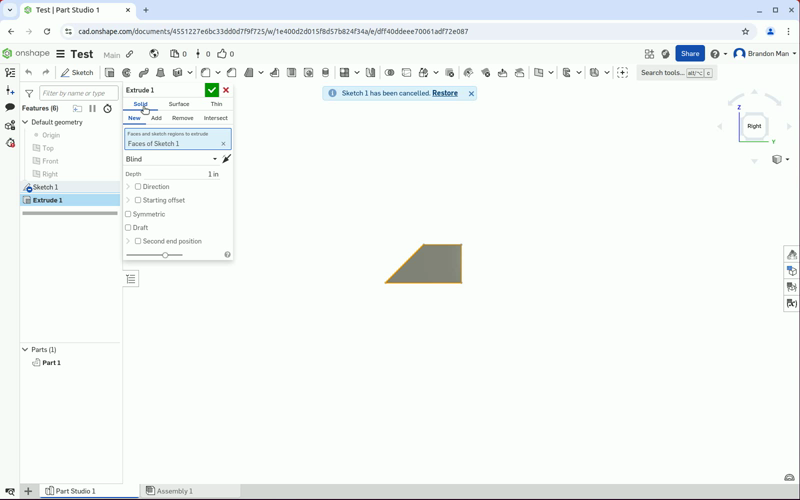
mouse_move(137, 120)
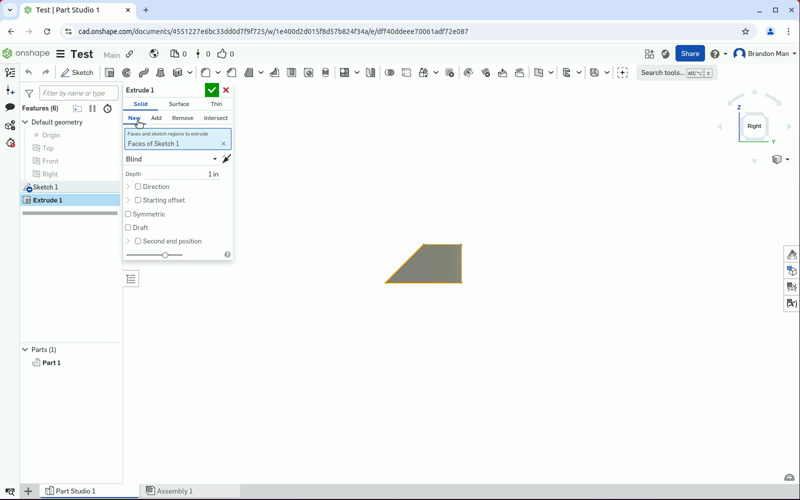
click(137, 120)
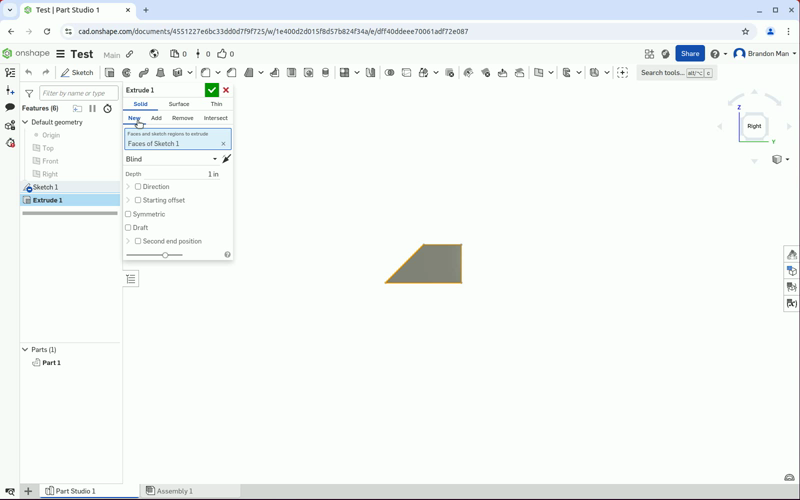
key(tab, 4)
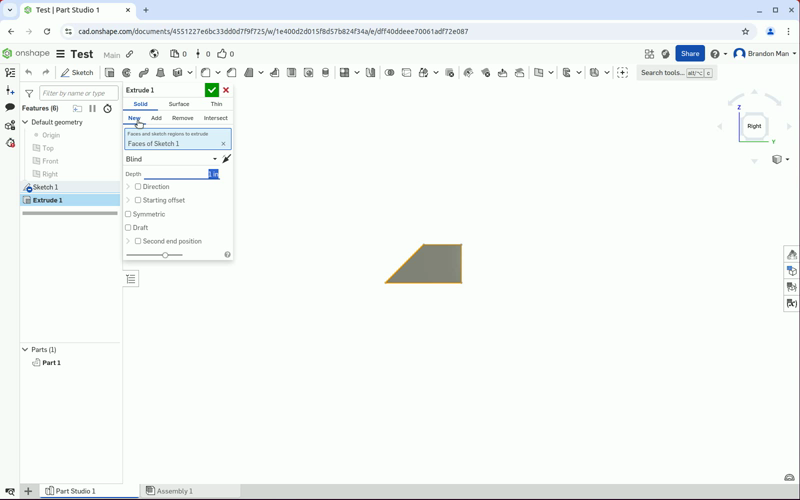
text(7.703)
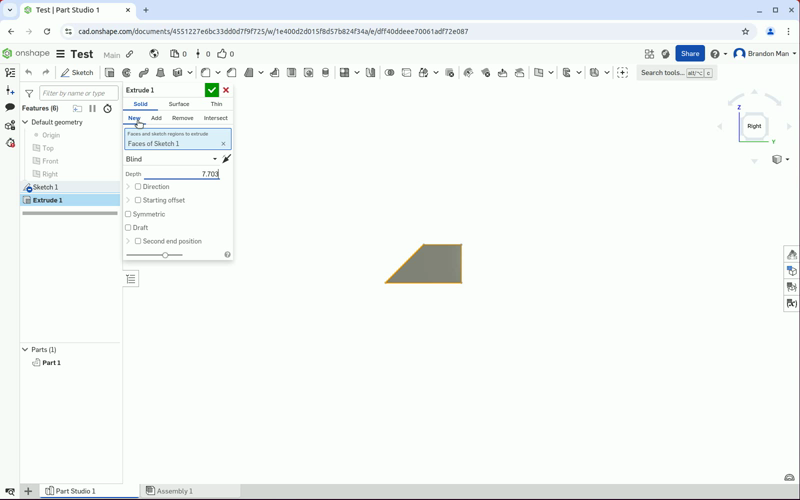
key(enter)
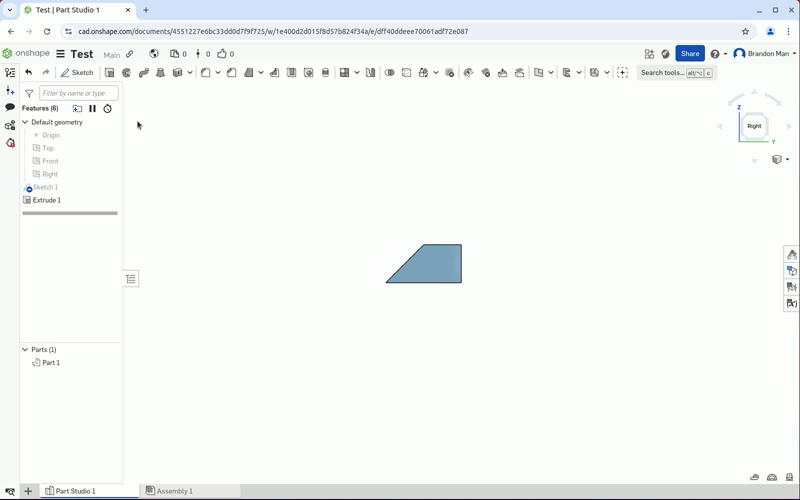
key(shift+h)
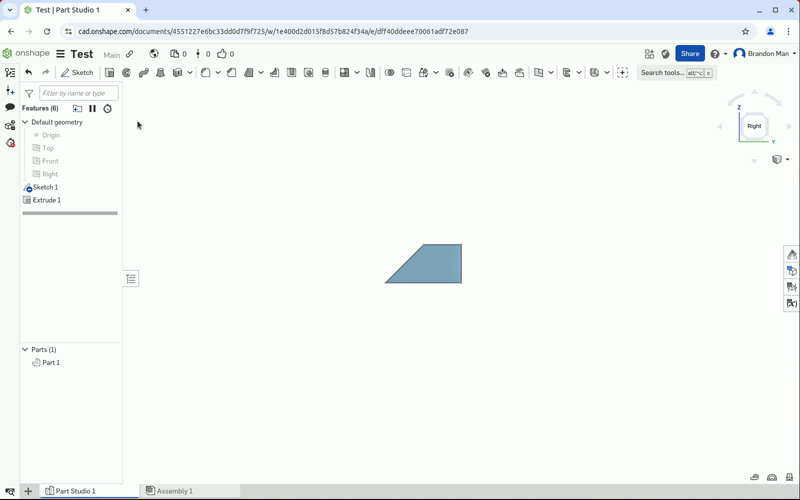
key(shift+h)
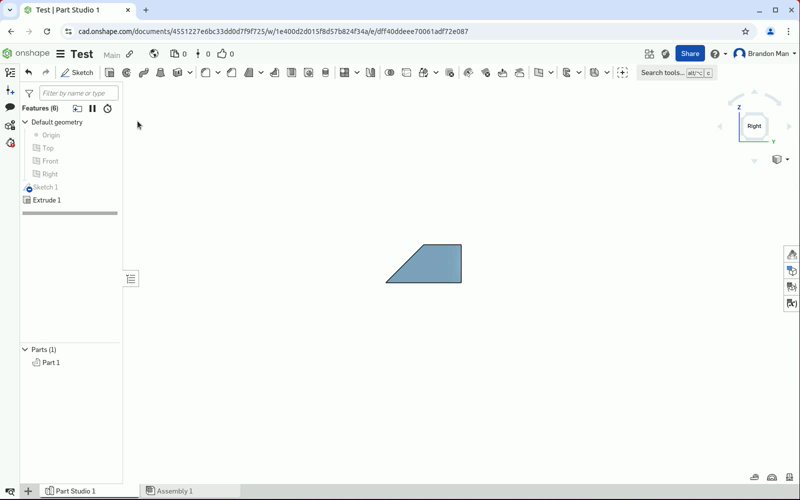
mouse_move(73, 189)
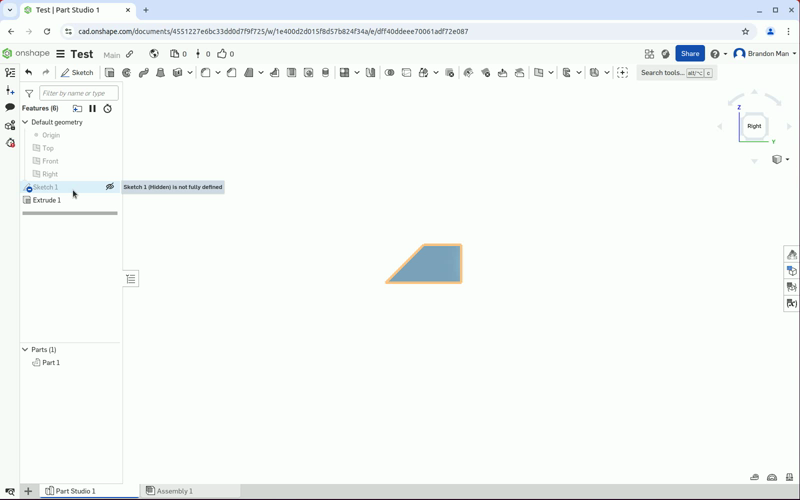
click(73, 189)
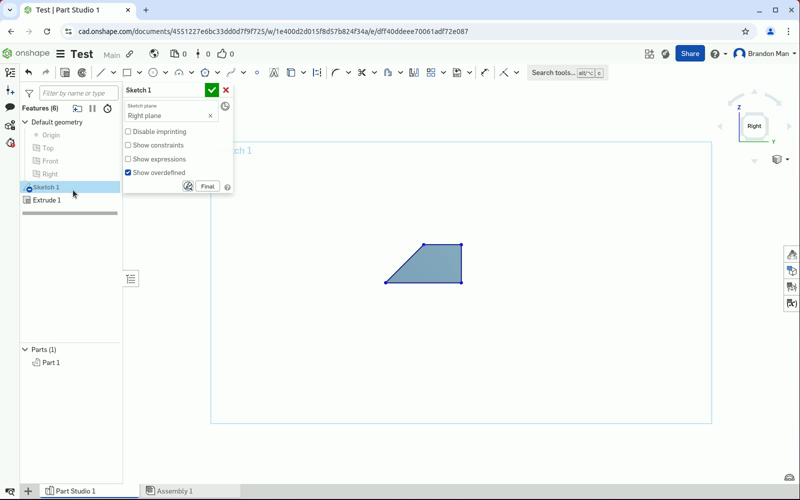
mouse_move(229, 92)
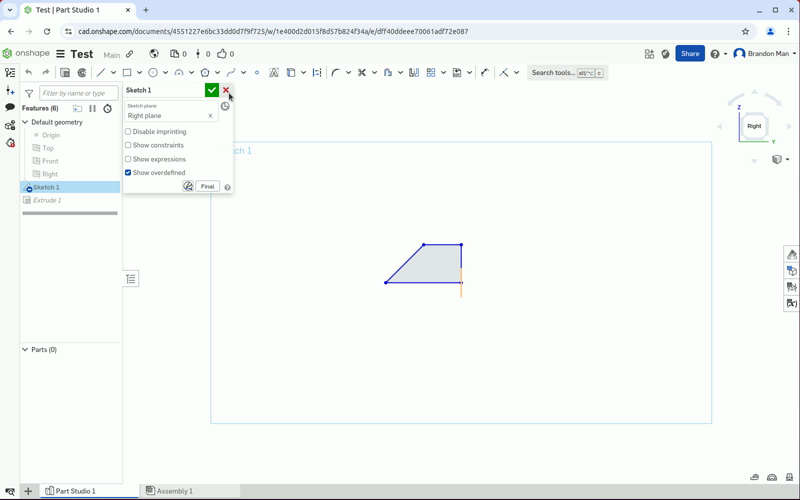
click(229, 92)
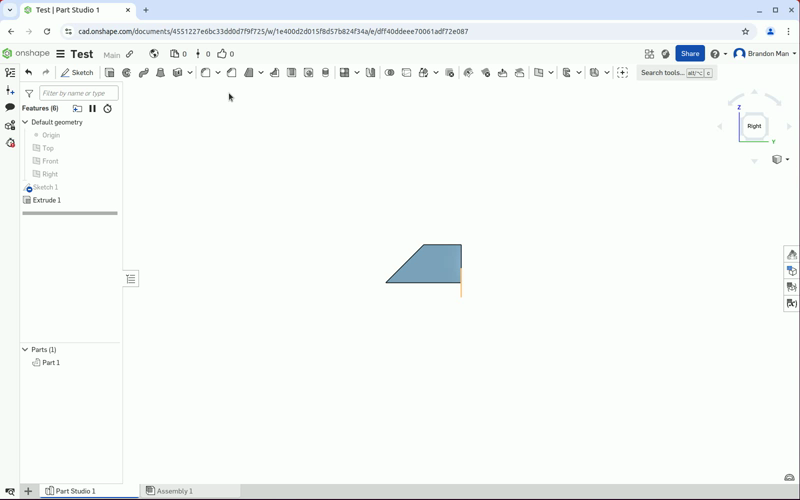
mouse_move(73, 352)
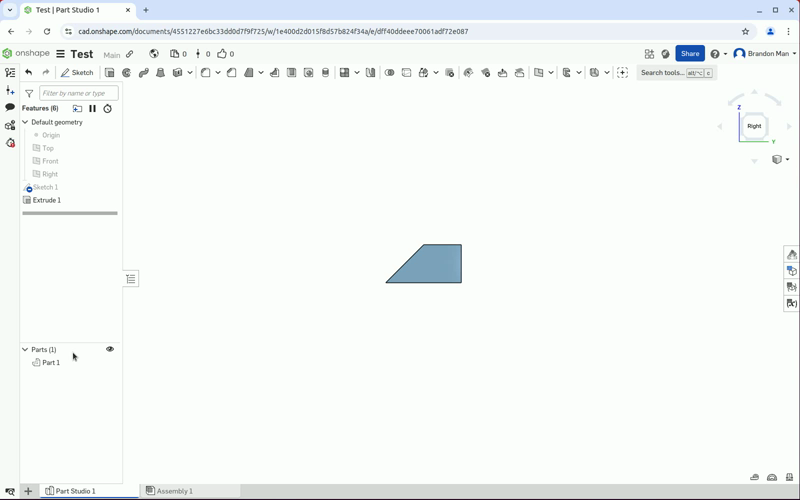
key(y)
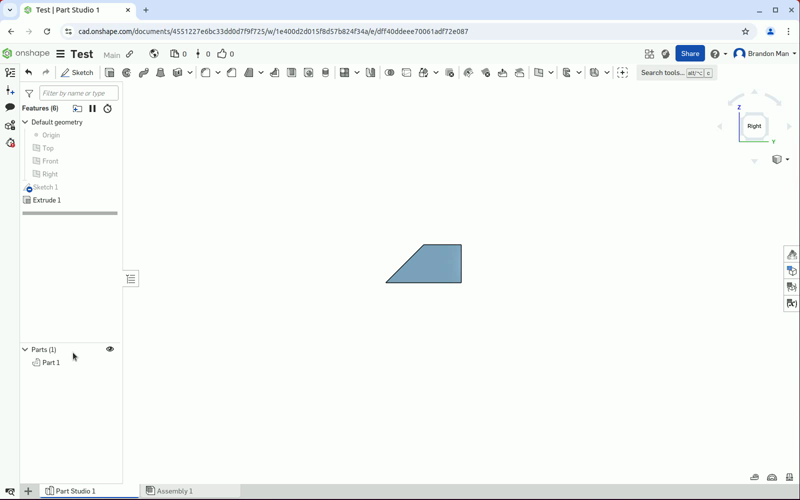
key(shift+p)
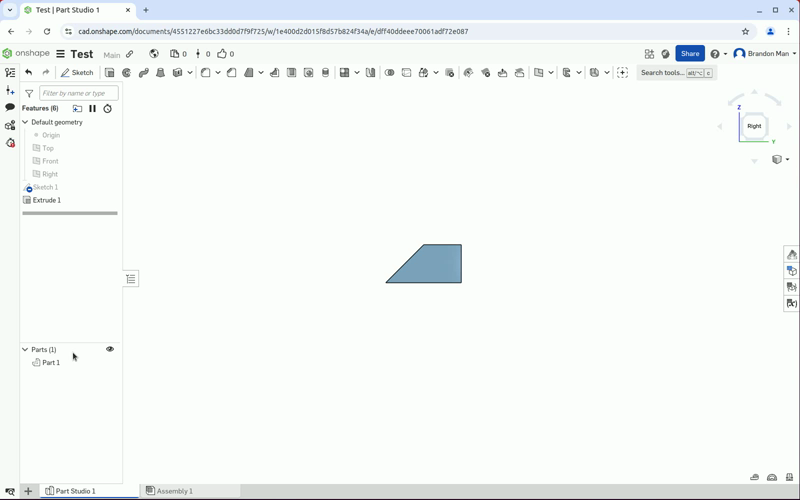
key(space)
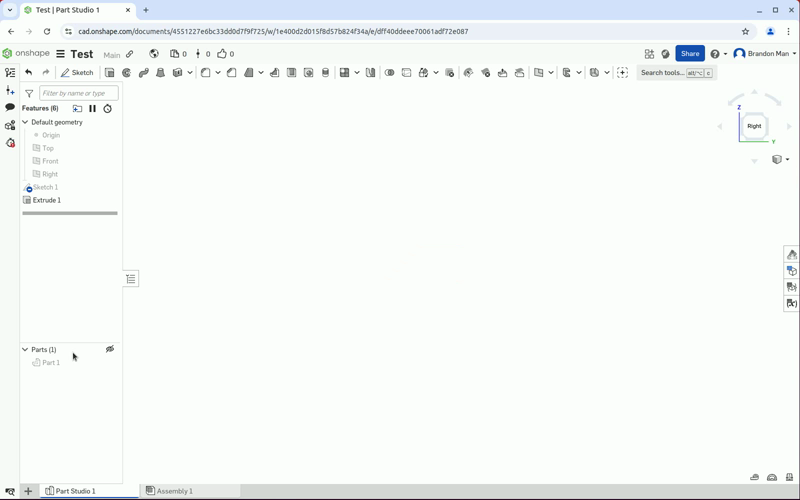
key_down(shift)
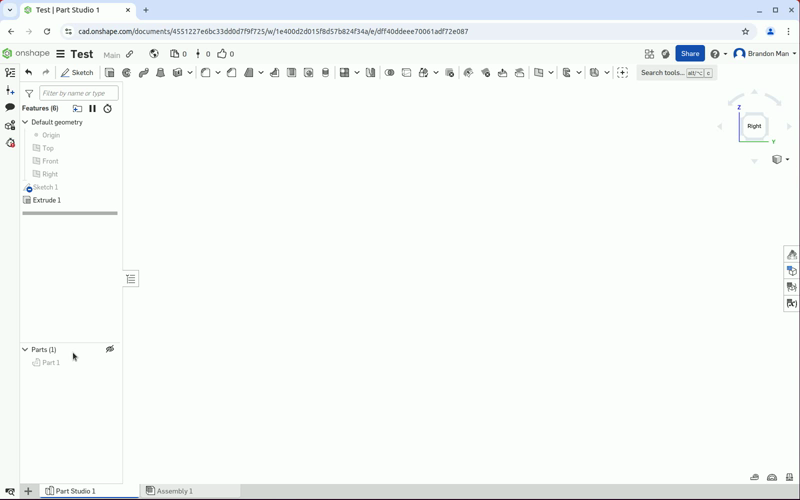
key(right)
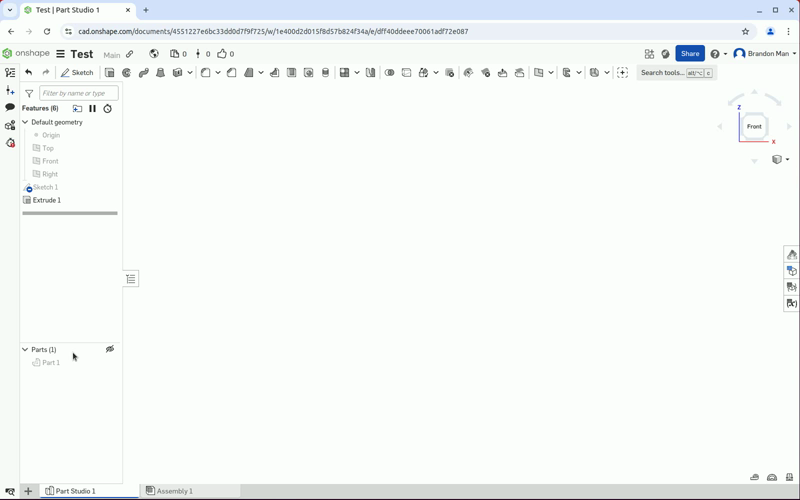
key_up(shift)
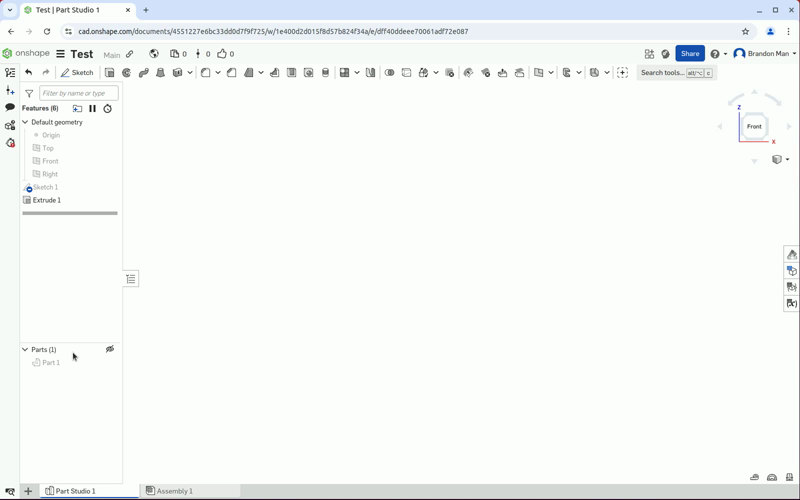
mouse_move(73, 352)
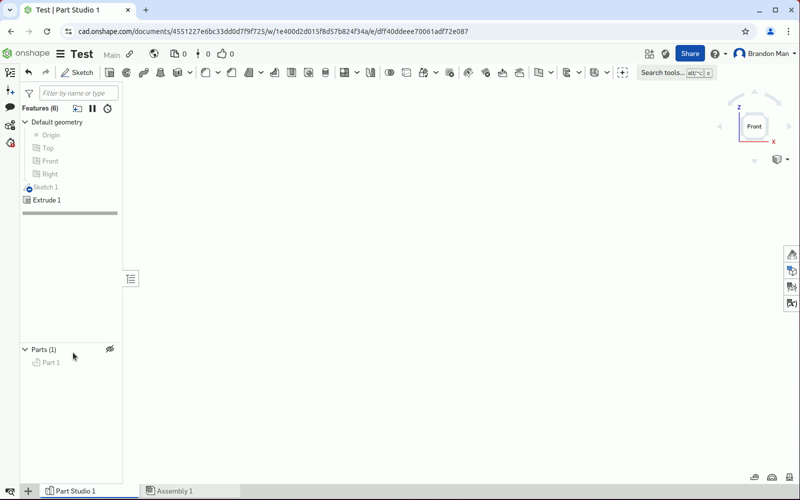
key(shift+y)
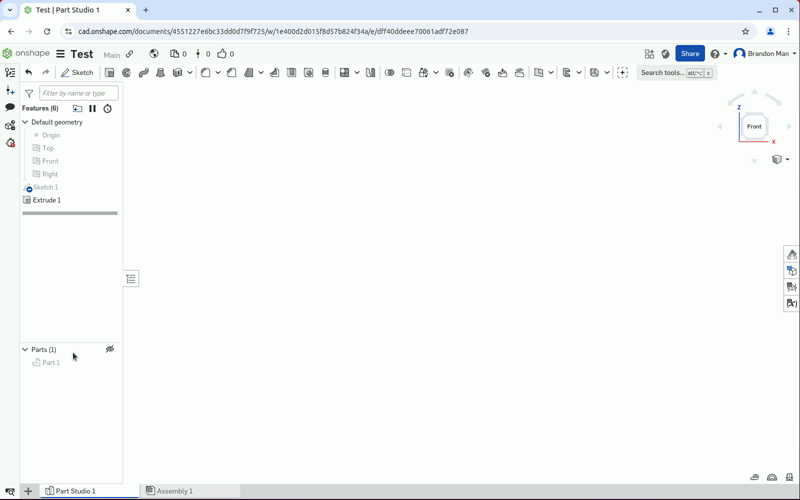
key(shift+s)
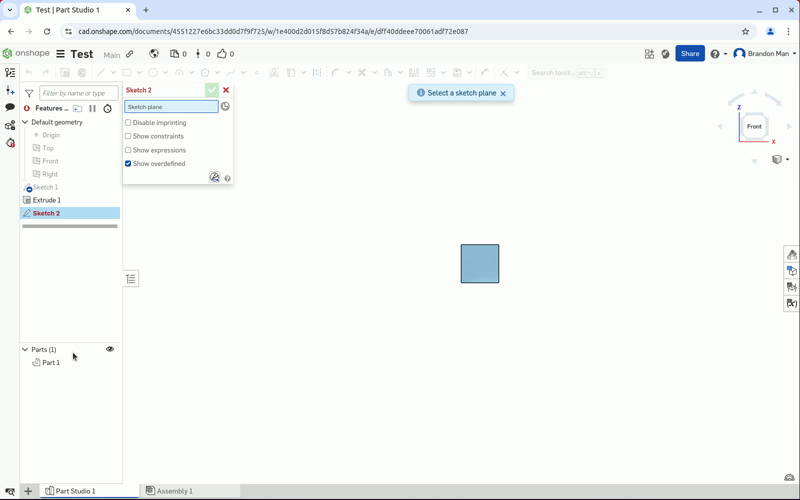
mouse_move(73, 163)
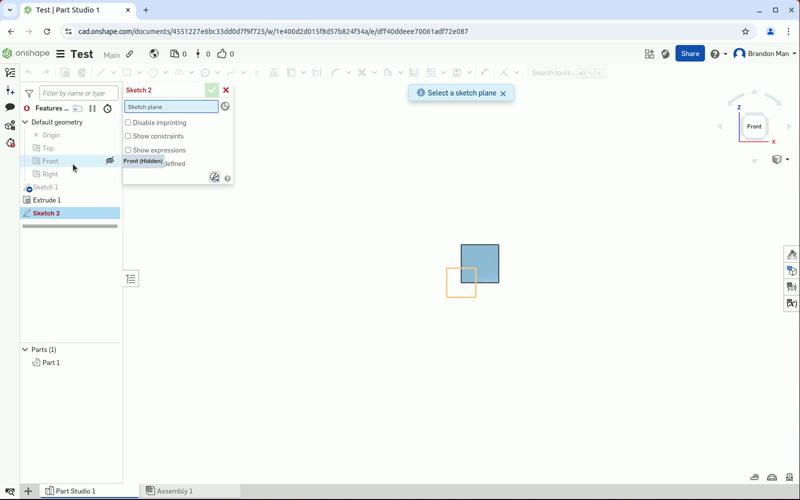
click(73, 163)
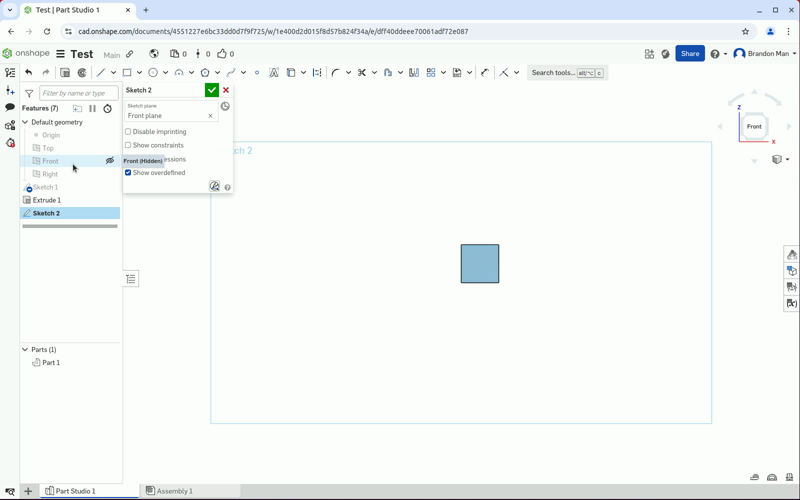
mouse_move(73, 352)
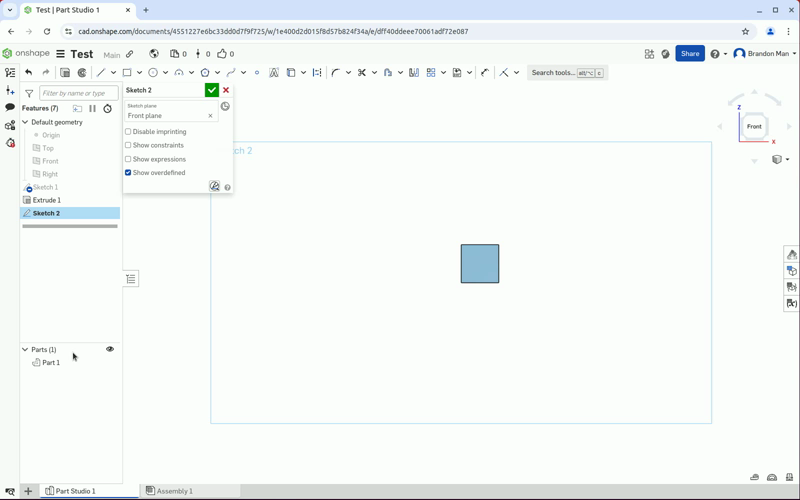
key(y)
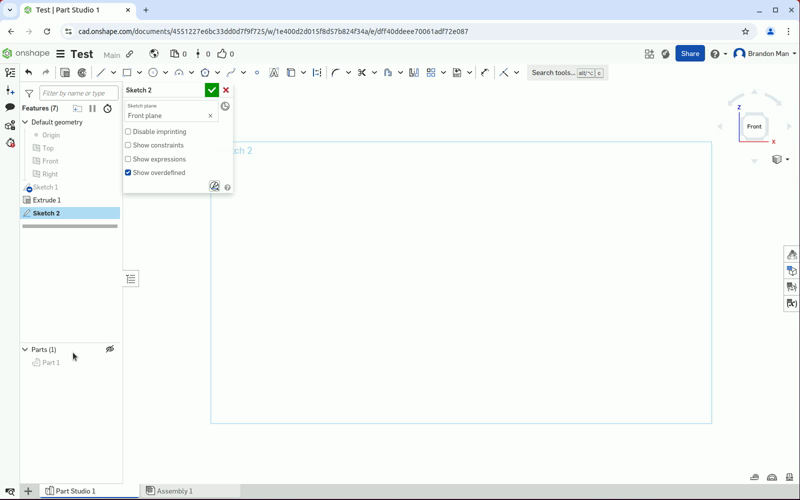
key(l)
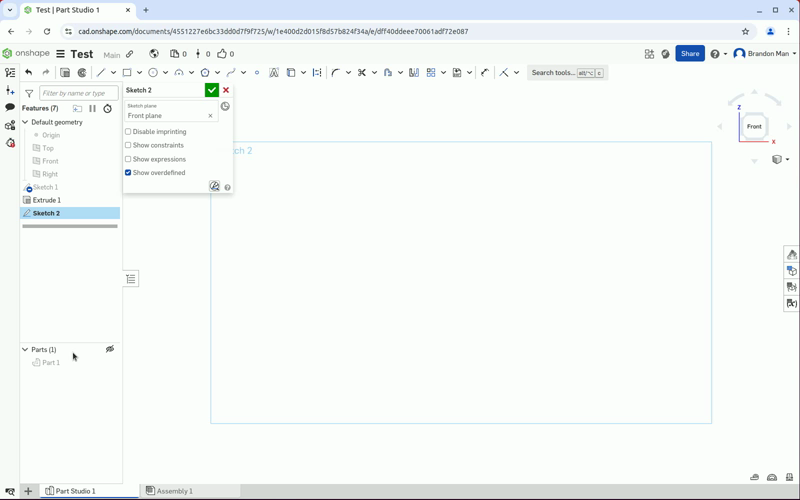
key_down(shift)
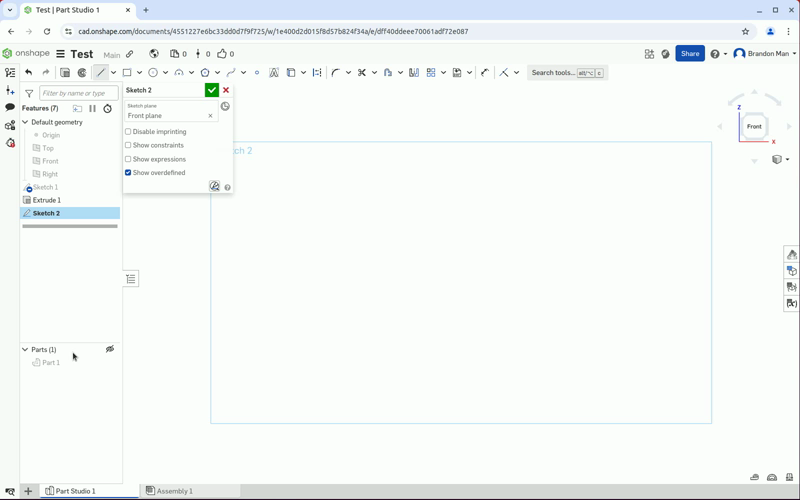
mouse_move(498, 282)
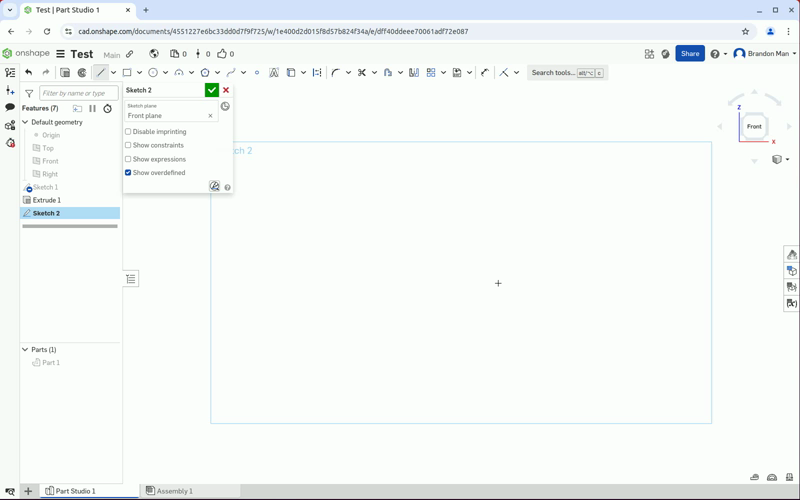
click(498, 282)
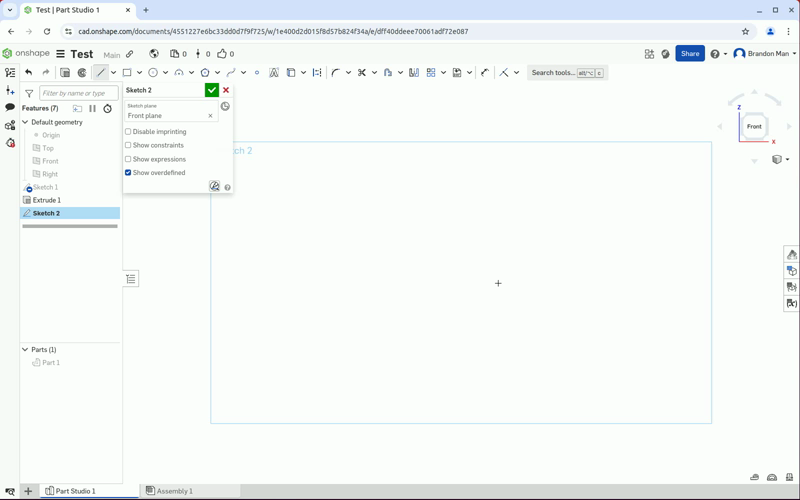
key_up(shift)
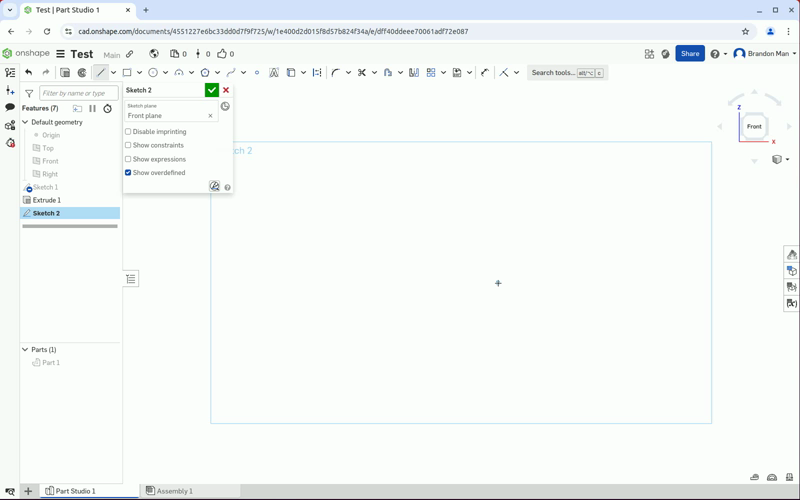
key_down(shift)
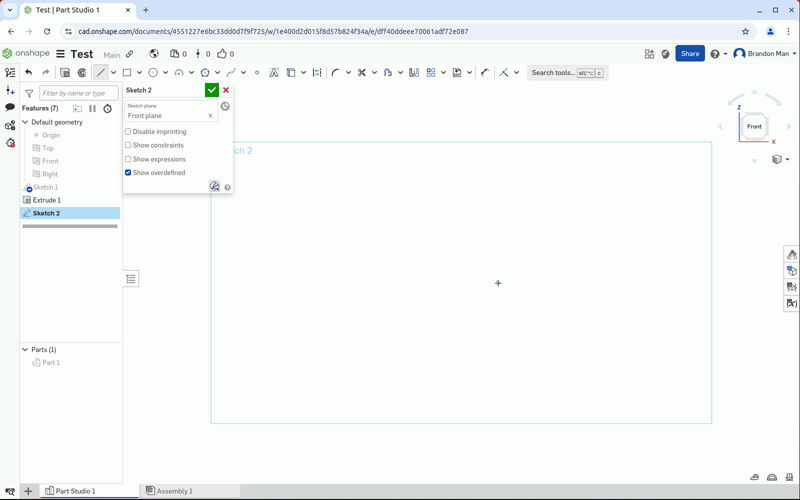
mouse_move(528, 282)
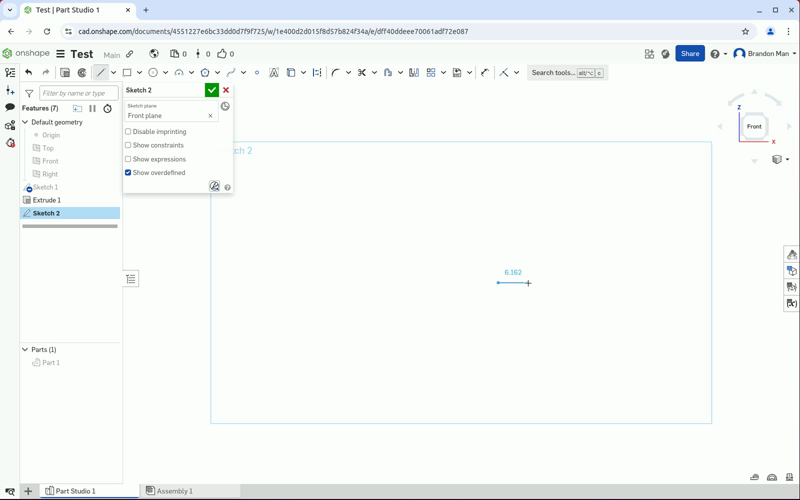
mouse_move(536, 282)
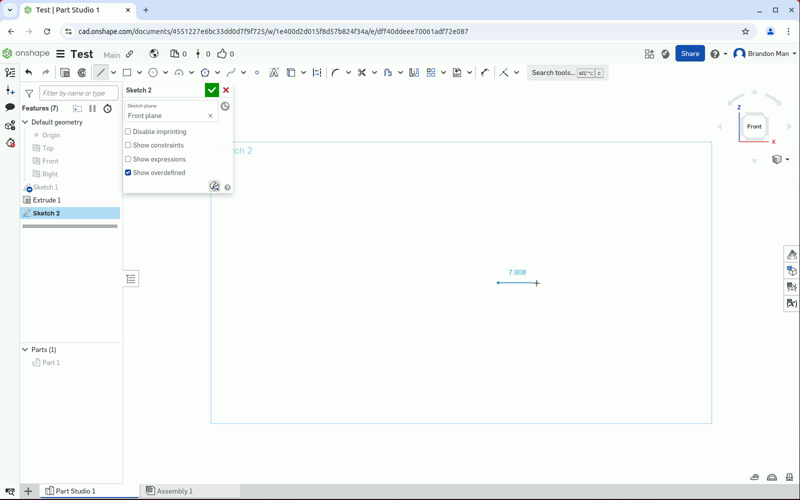
click(536, 282)
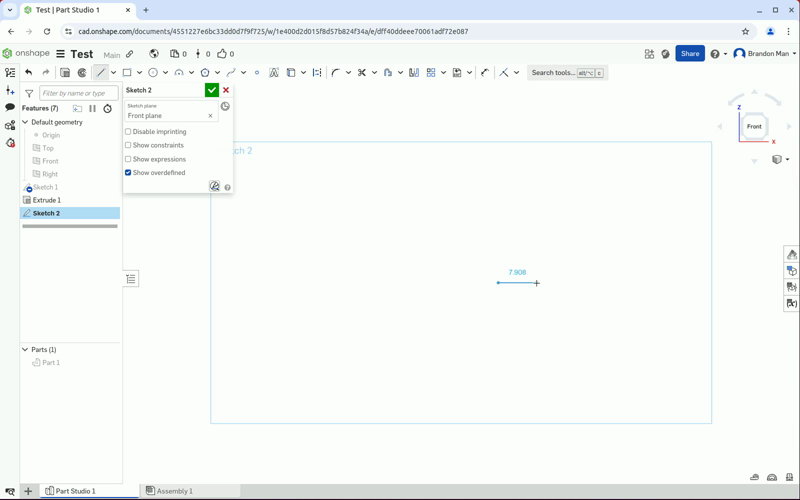
key_up(shift)
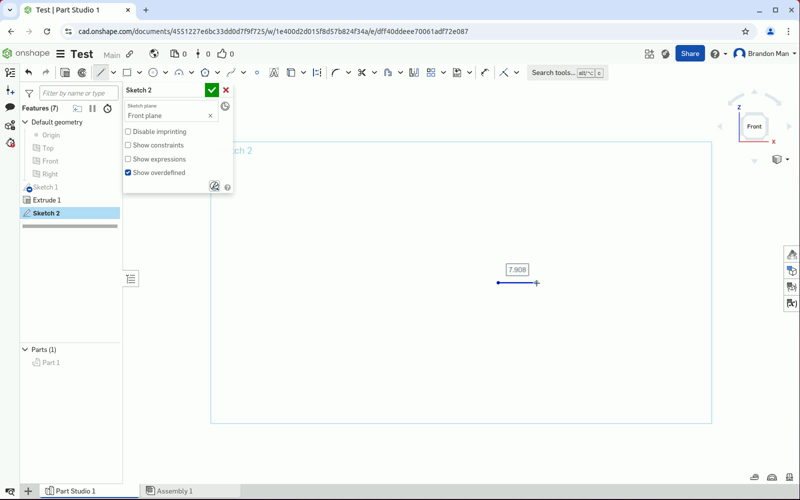
key_down(shift)
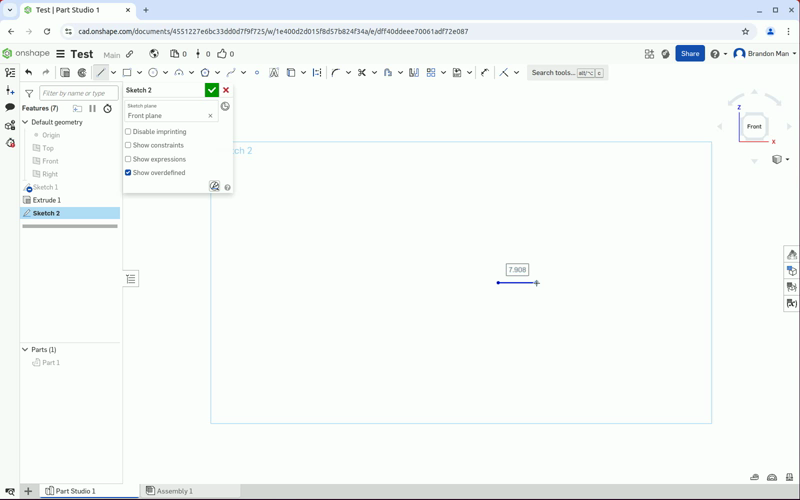
mouse_move(566, 282)
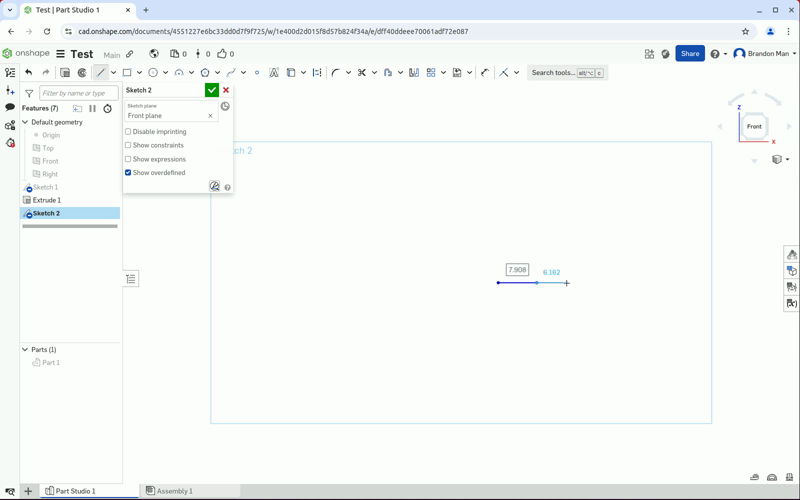
mouse_move(536, 244)
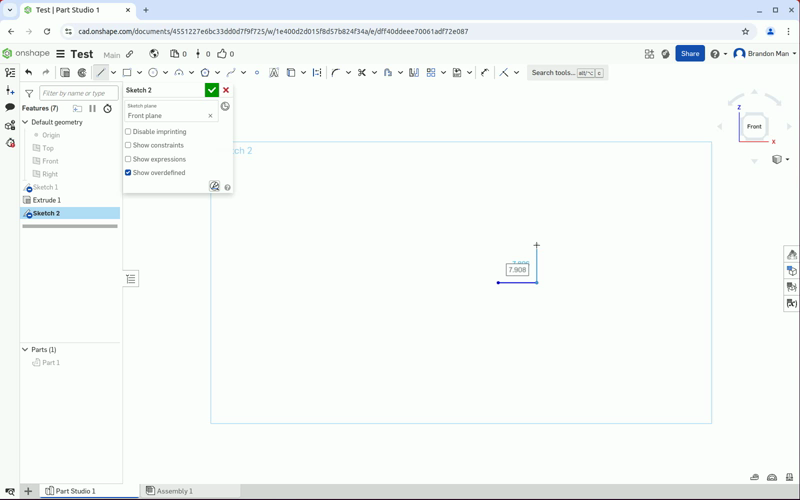
click(536, 244)
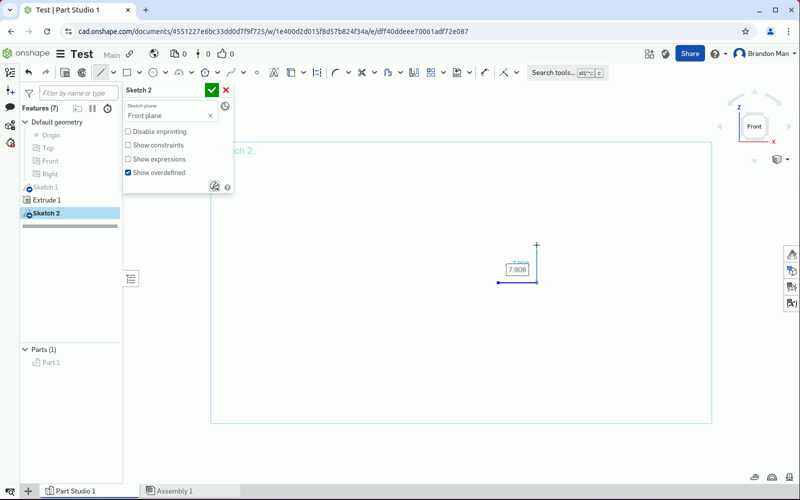
key_up(shift)
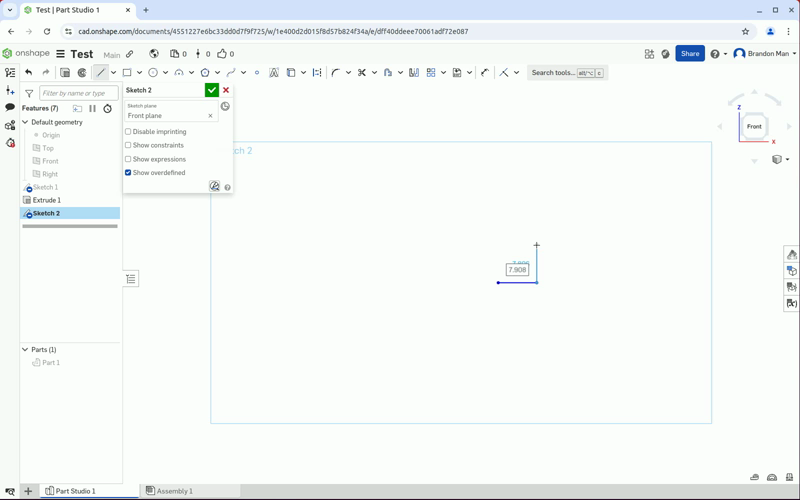
key_down(shift)
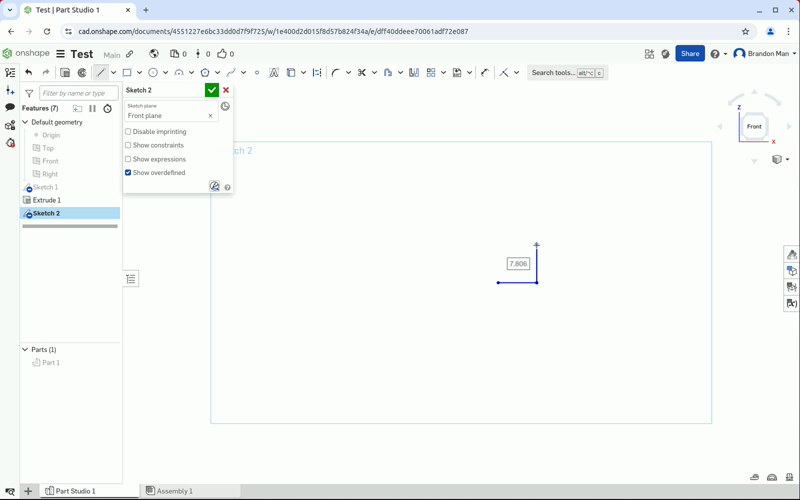
mouse_move(566, 244)
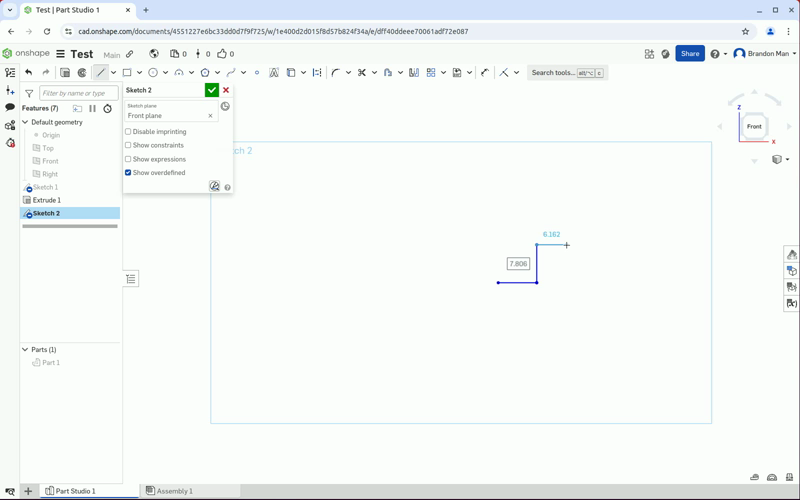
mouse_move(498, 244)
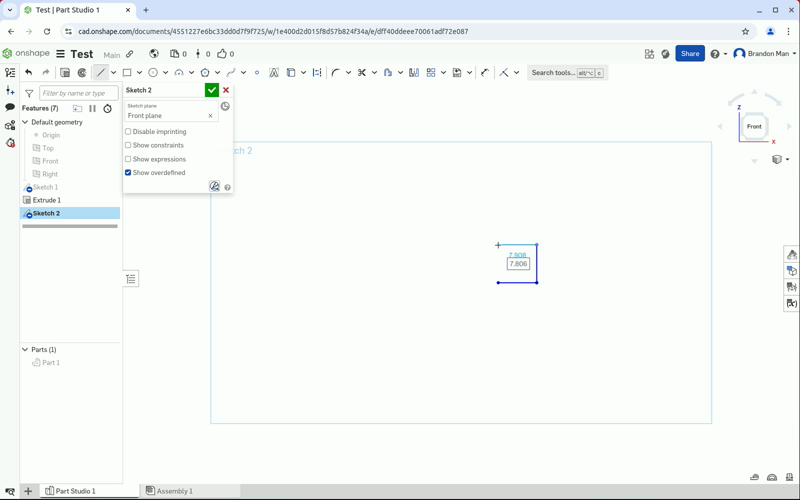
click(498, 244)
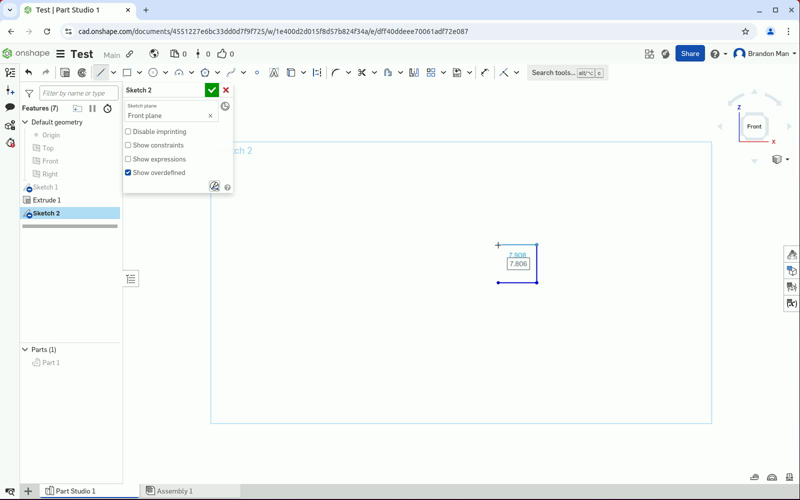
key_up(shift)
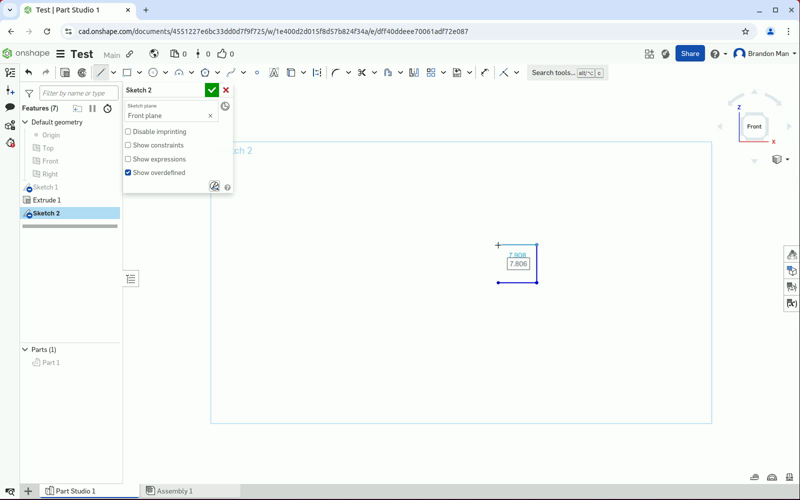
mouse_move(528, 244)
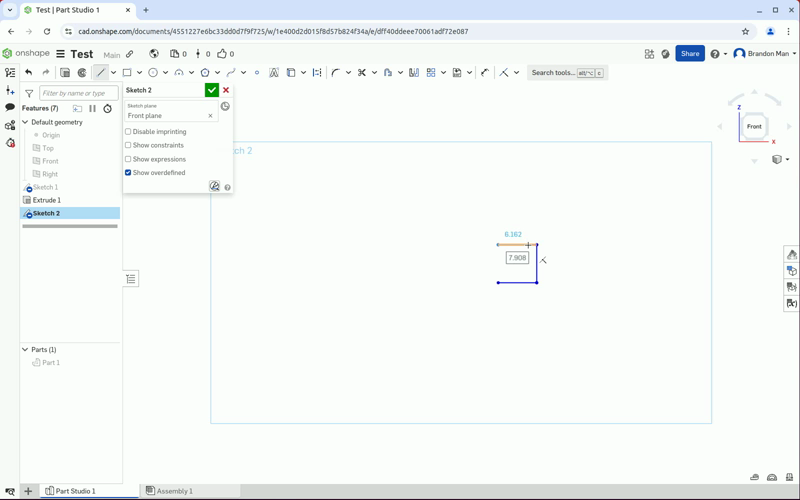
key_down(shift)
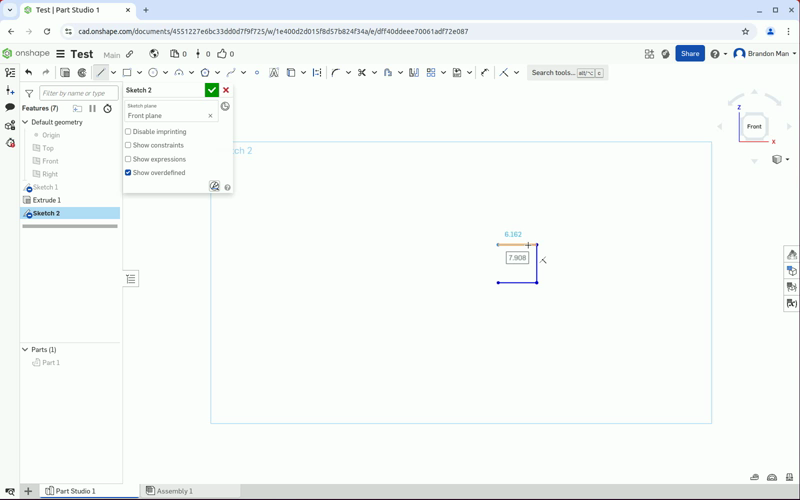
mouse_move(498, 282)
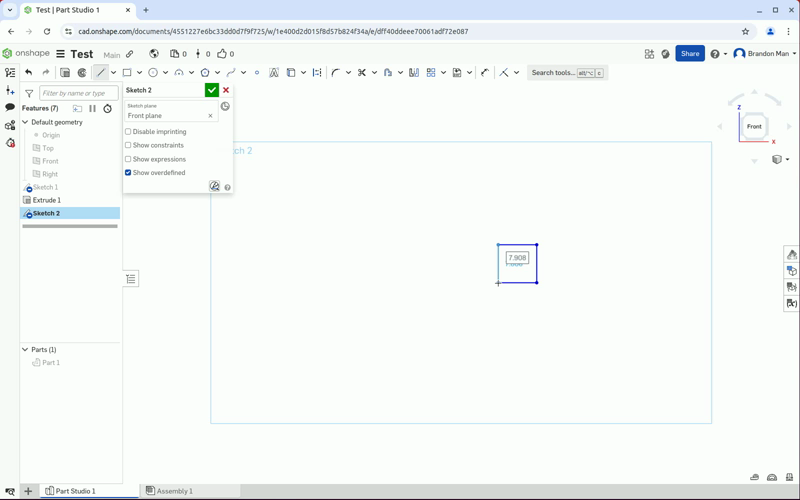
key_up(shift)
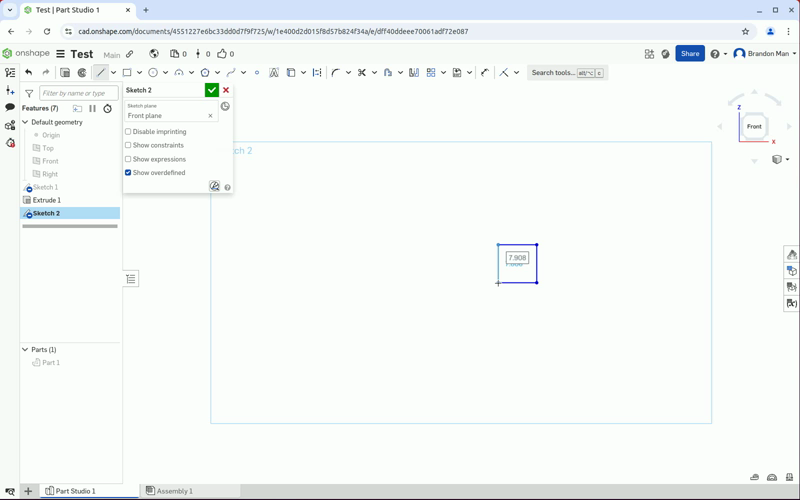
click(498, 282)
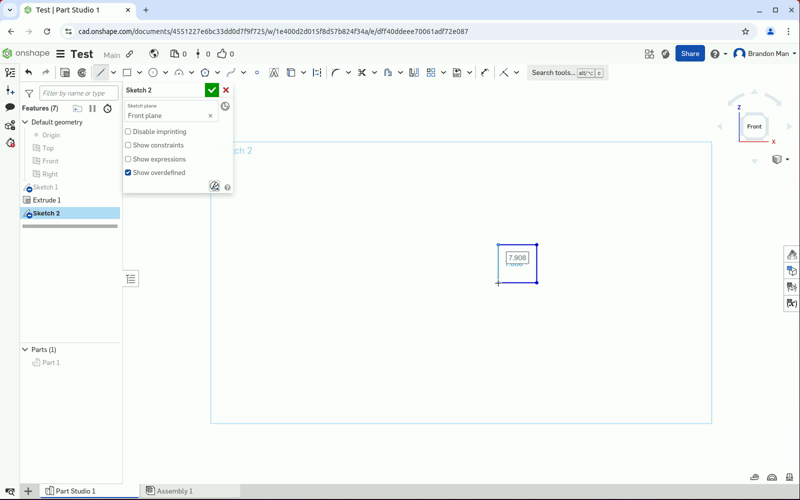
key(esc)
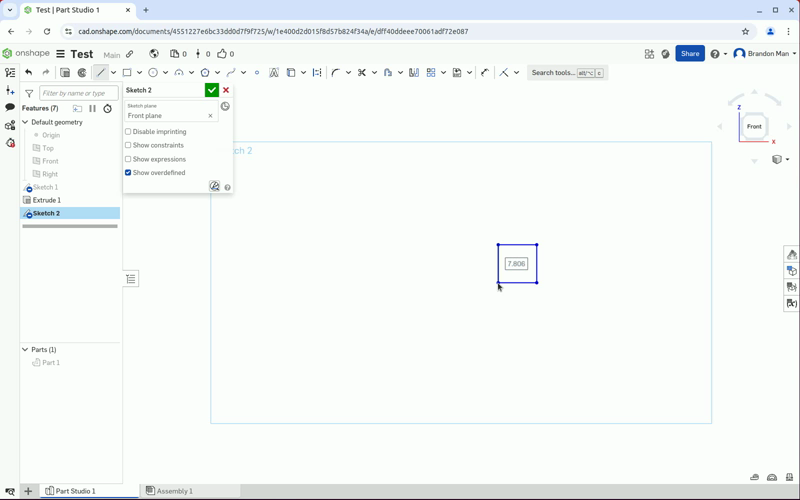
mouse_move(512, 250)
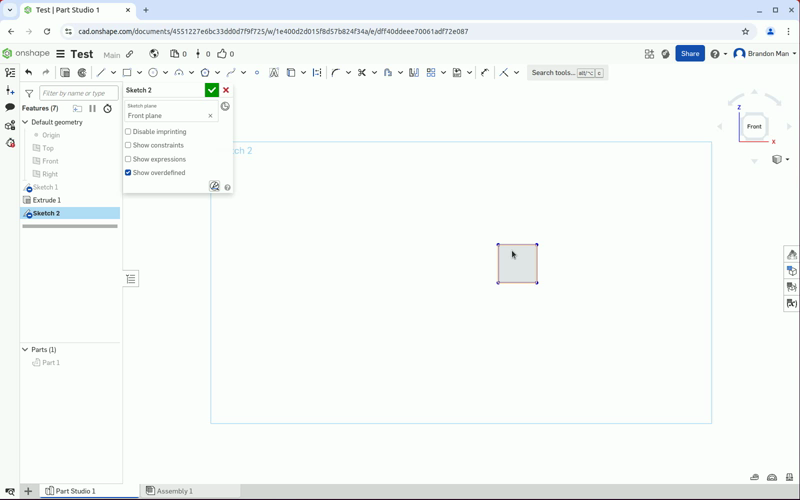
scroll(6)
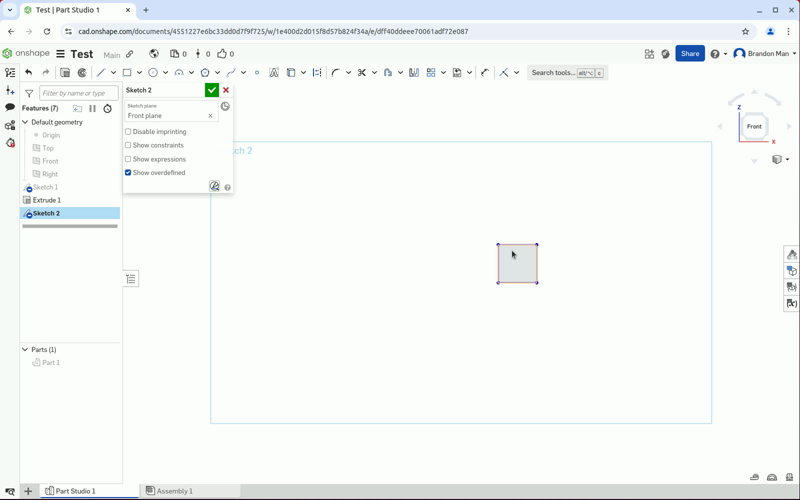
scroll(6)
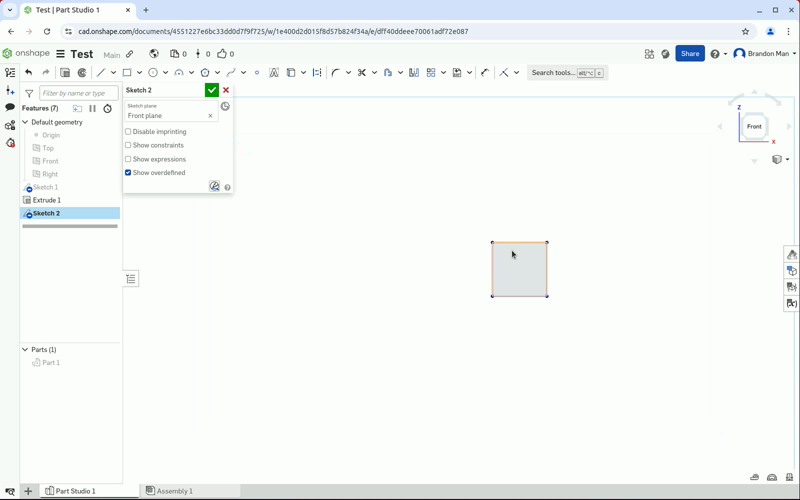
scroll(6)
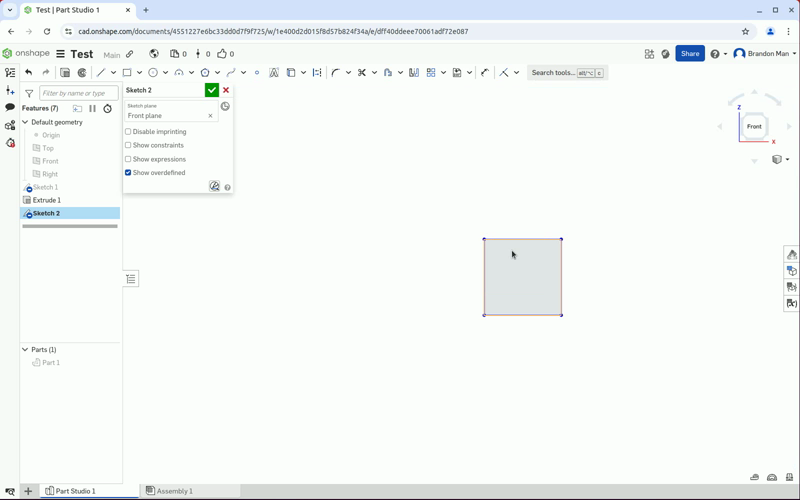
scroll(6)
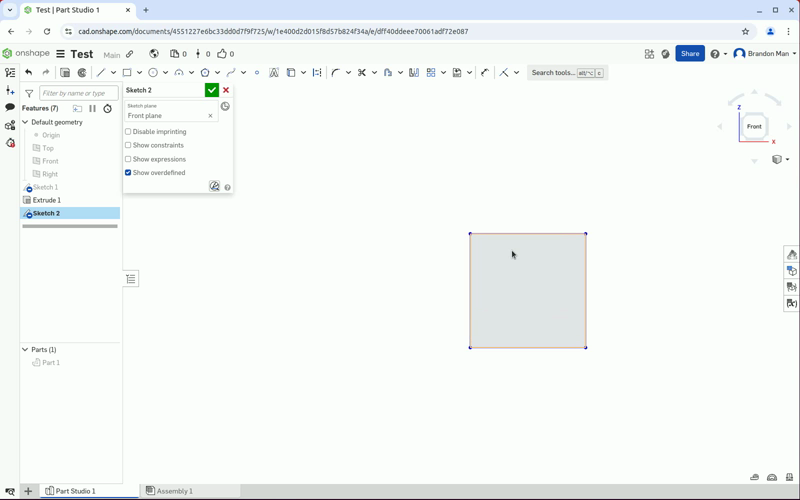
scroll(6)
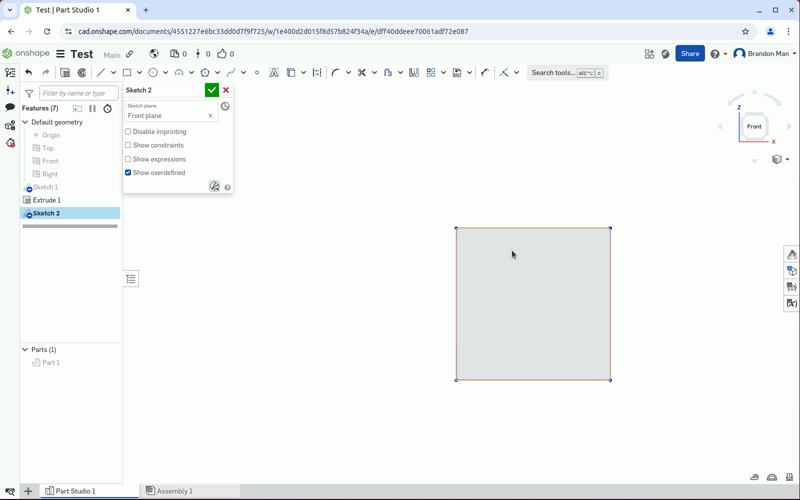
scroll(6)
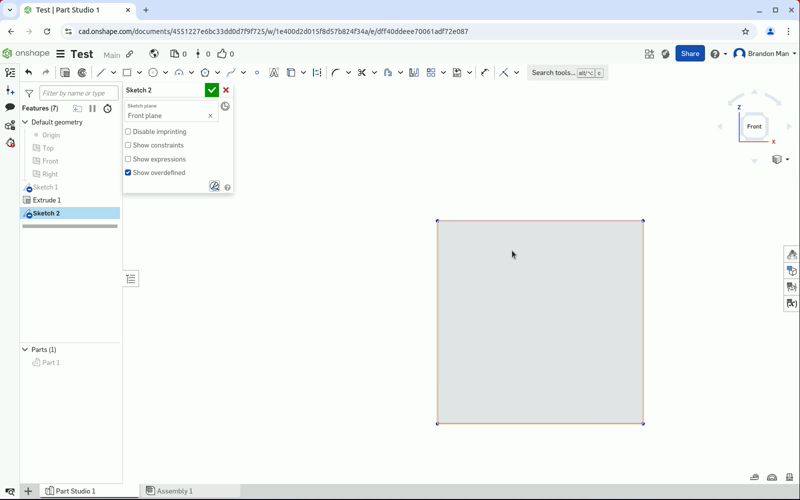
scroll(6)
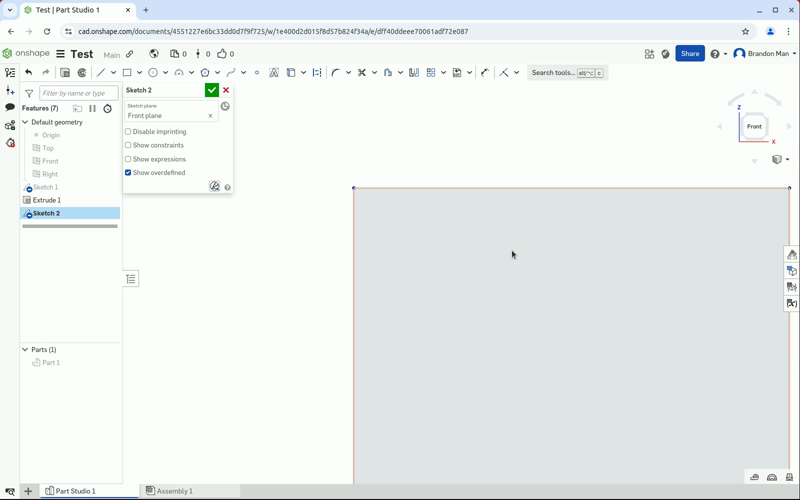
click(512, 250)
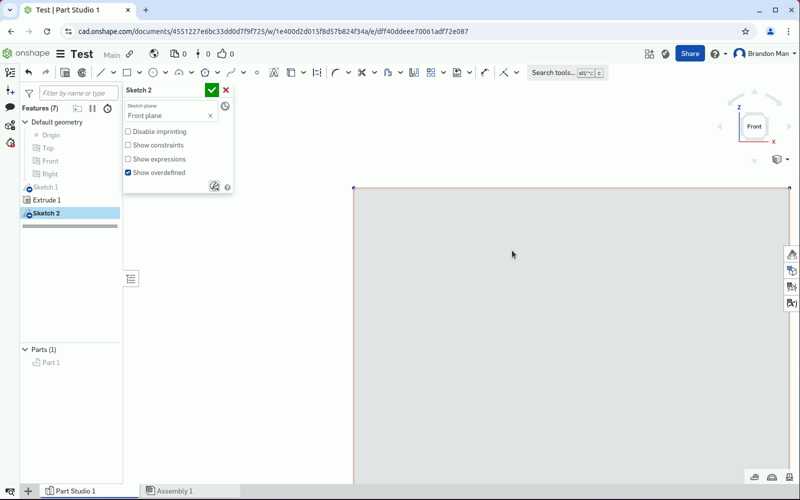
scroll(-6)
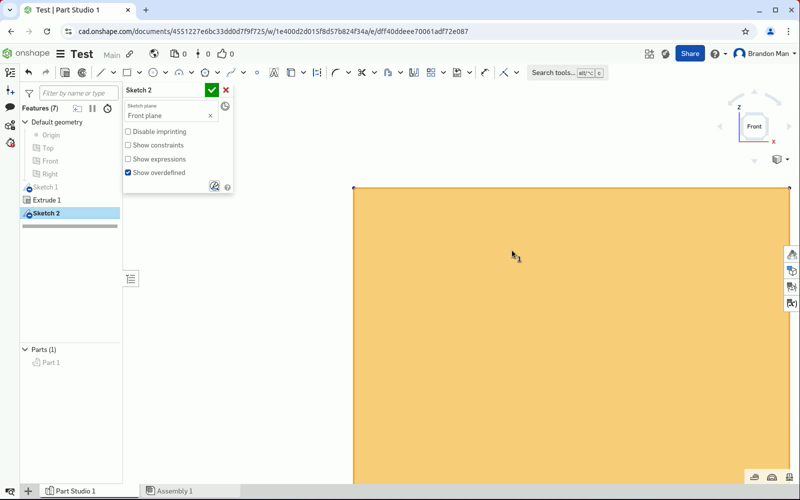
scroll(-6)
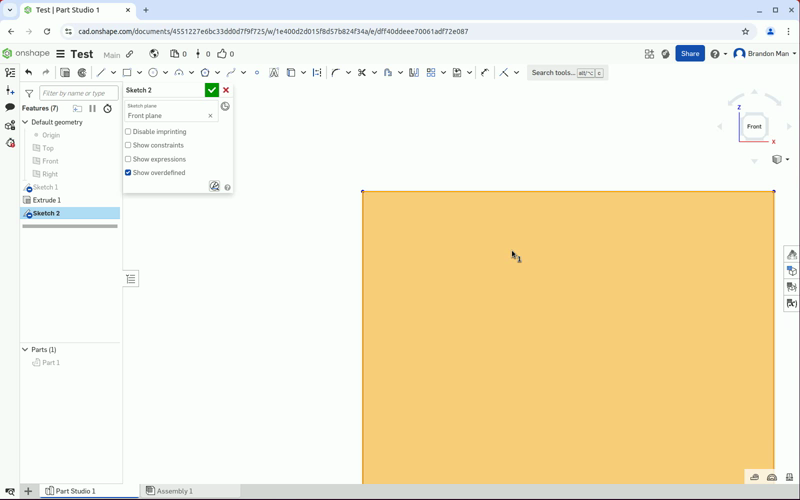
scroll(-6)
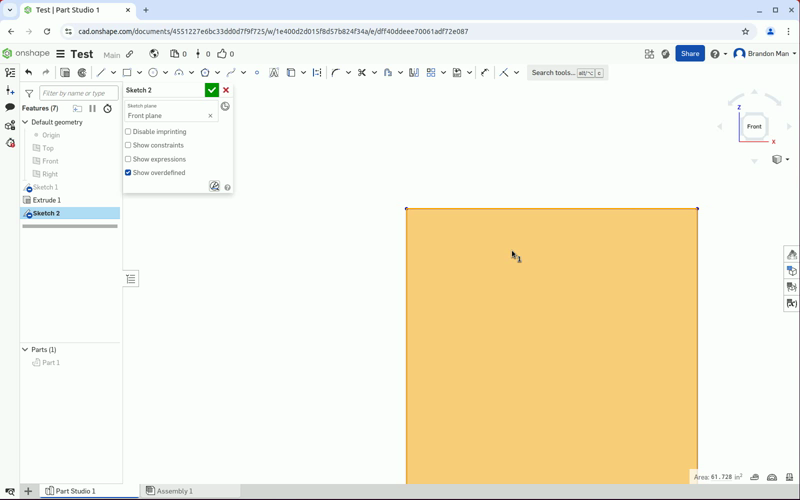
scroll(-6)
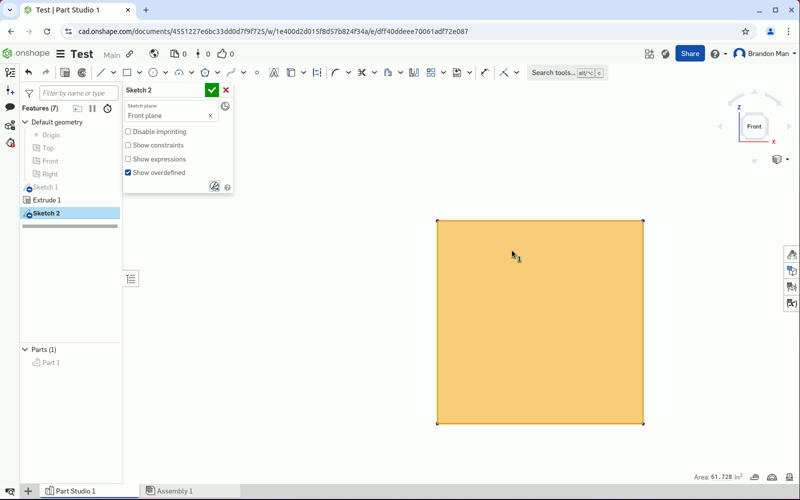
scroll(-6)
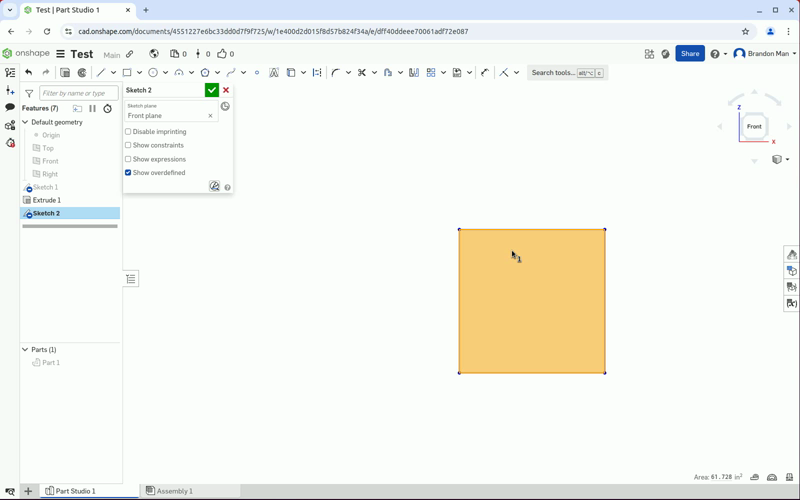
scroll(-6)
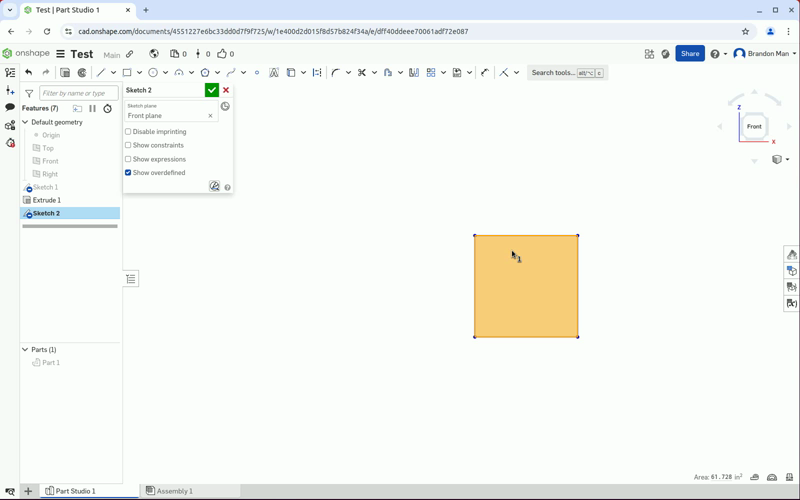
scroll(-6)
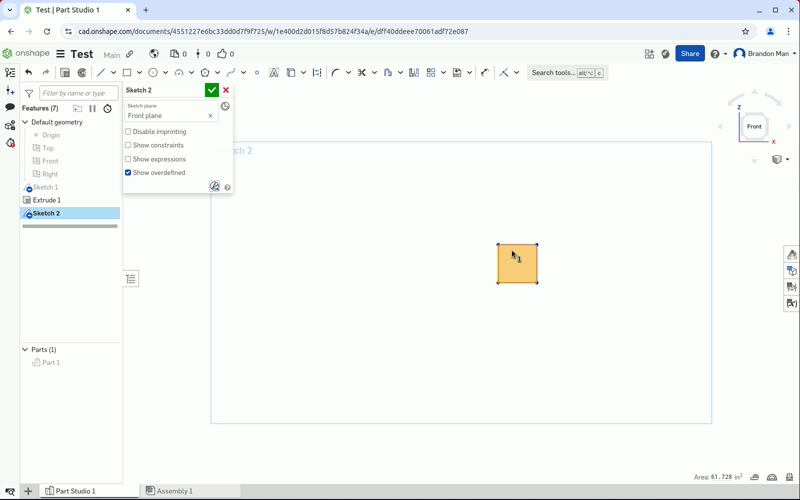
mouse_move(73, 352)
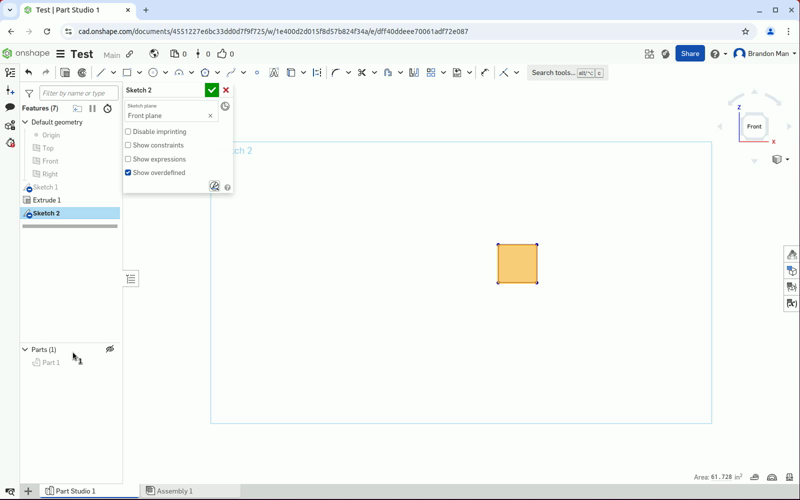
key(shift+y)
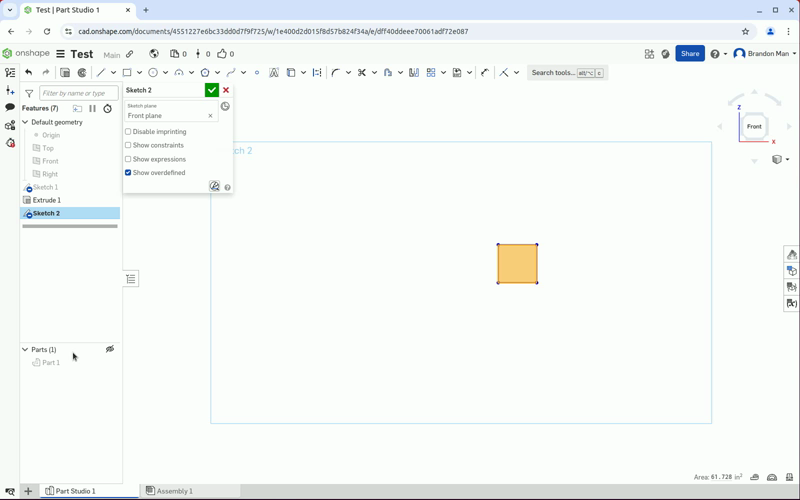
key(shift+e)
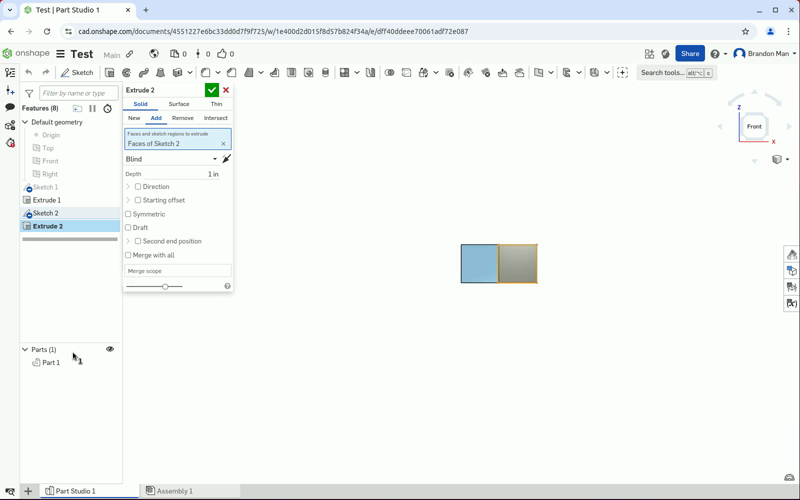
mouse_move(143, 106)
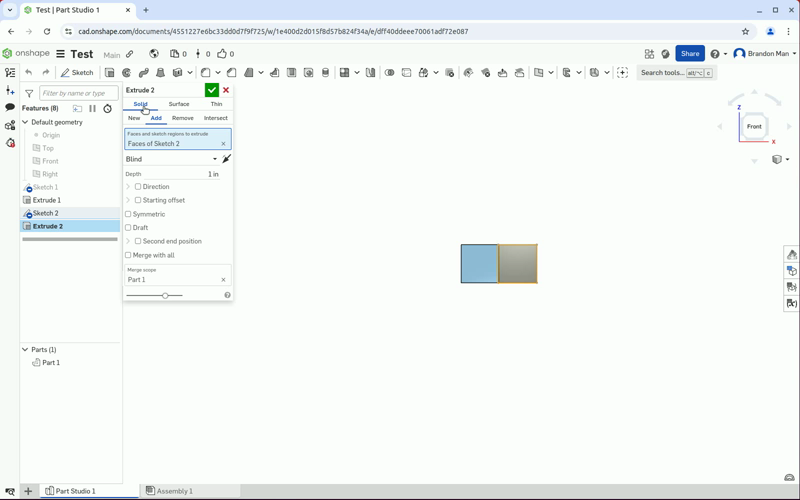
click(143, 106)
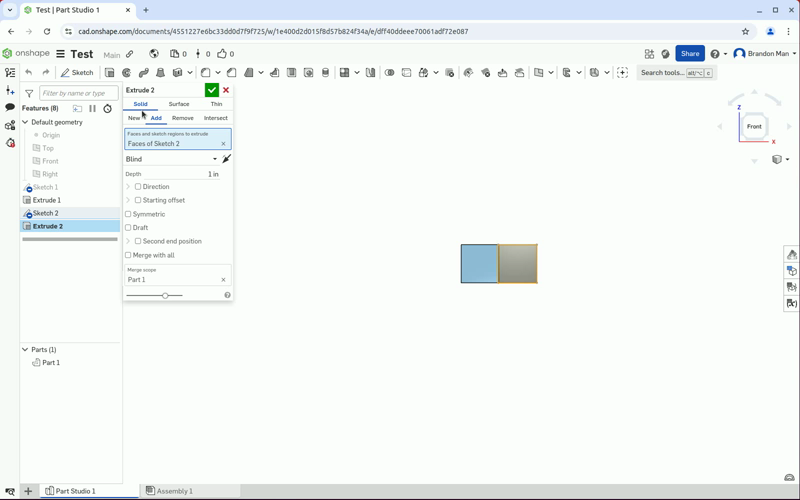
mouse_move(137, 120)
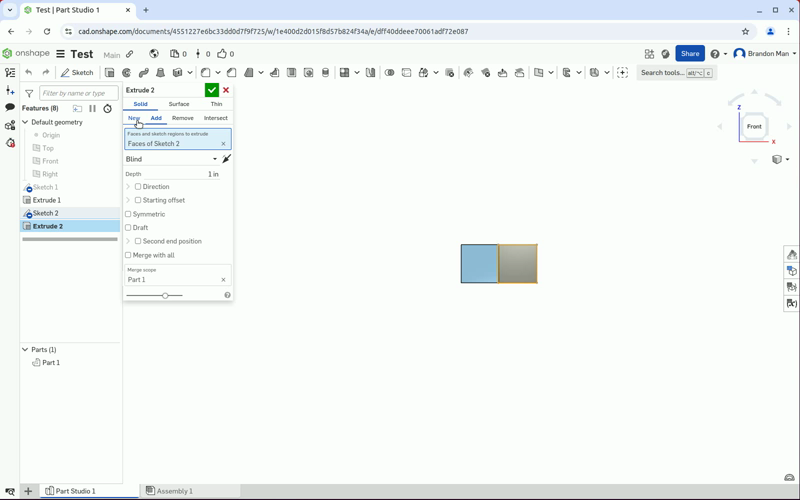
click(137, 120)
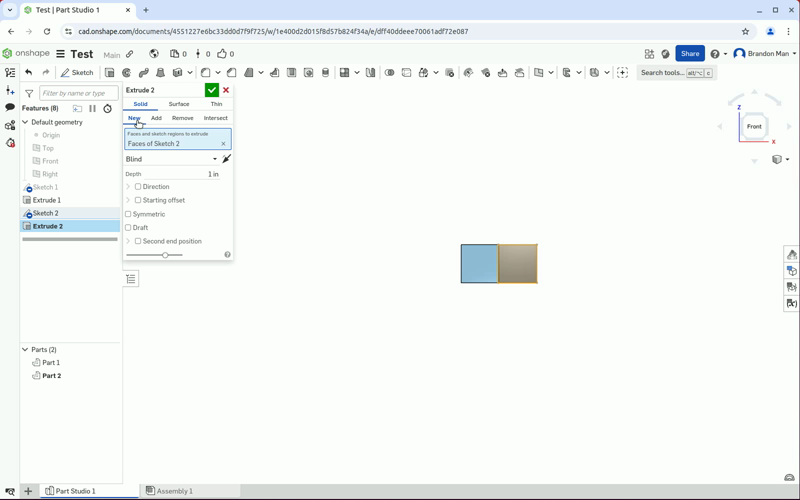
key(tab, 4)
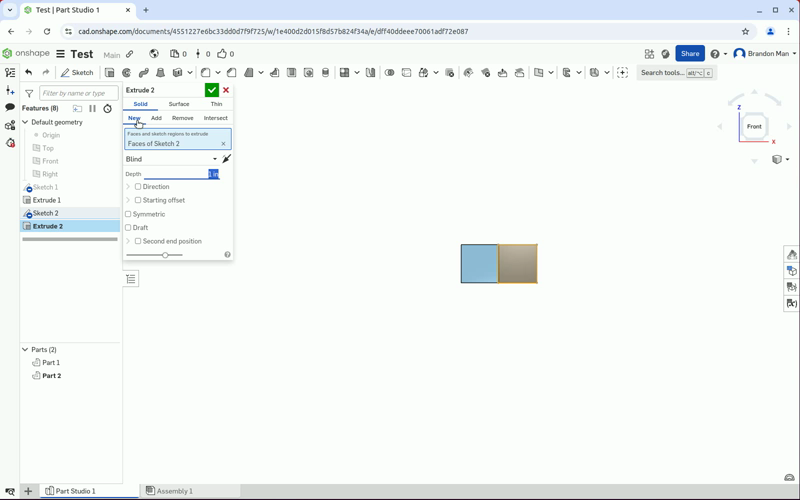
text(3.851)
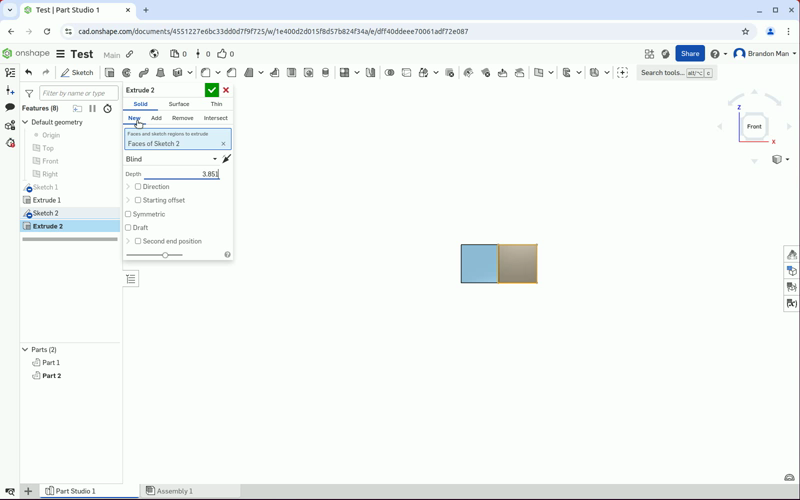
key(enter)
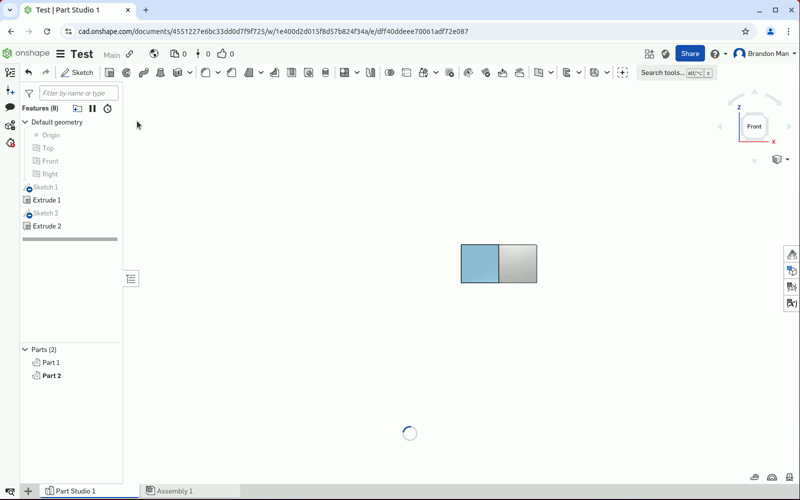
key(shift+h)
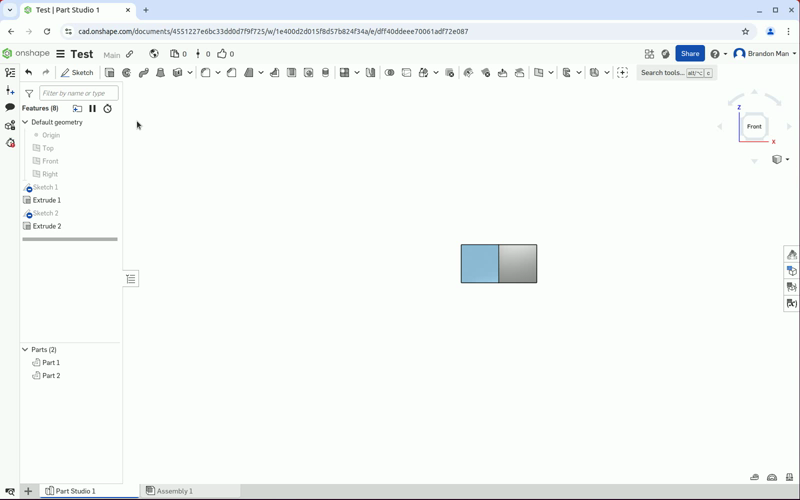
key(shift+h)
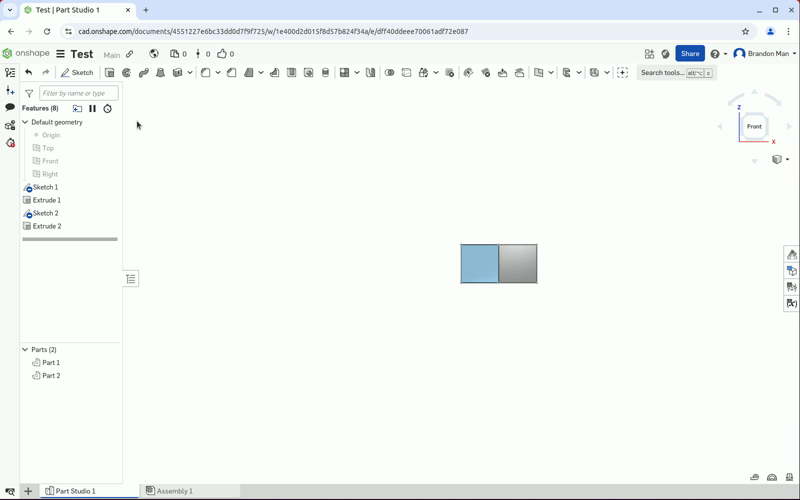
key(shift+7)
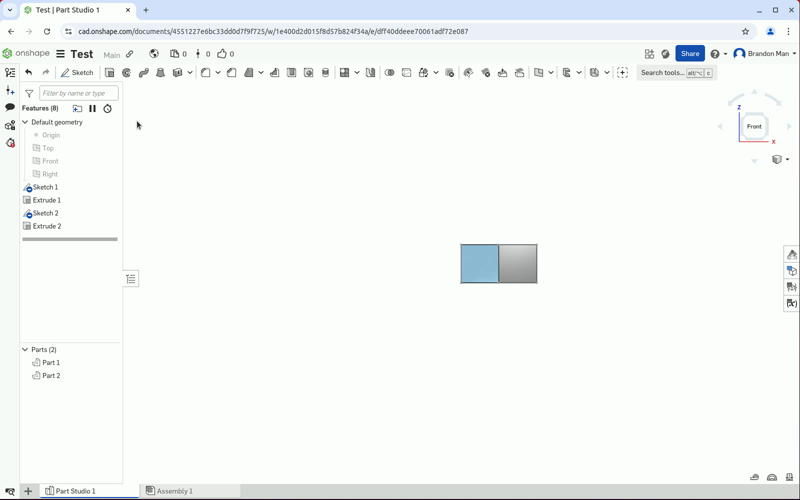
key(left, 2)
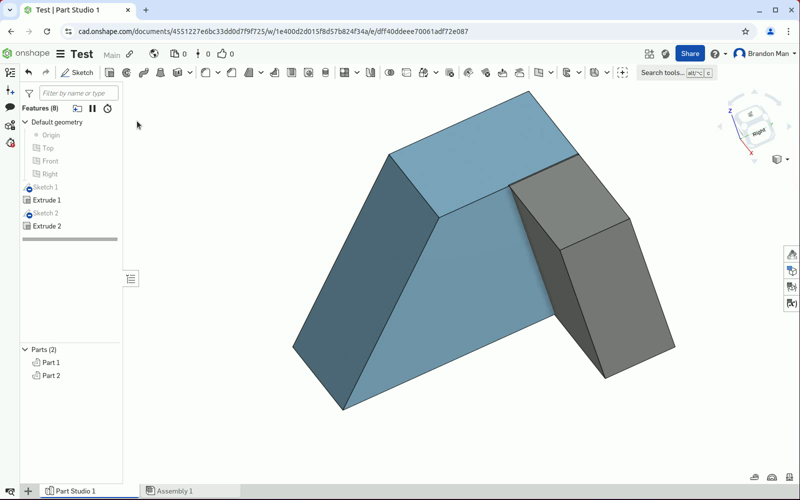
key(down, 2)
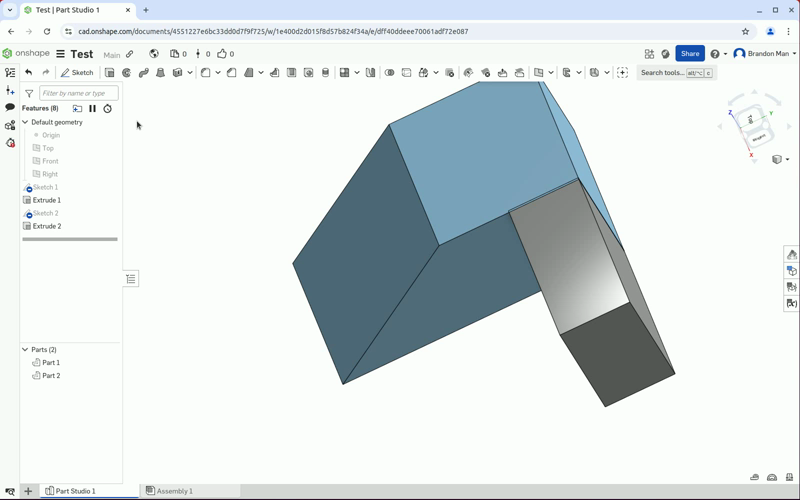
key(up, 2)
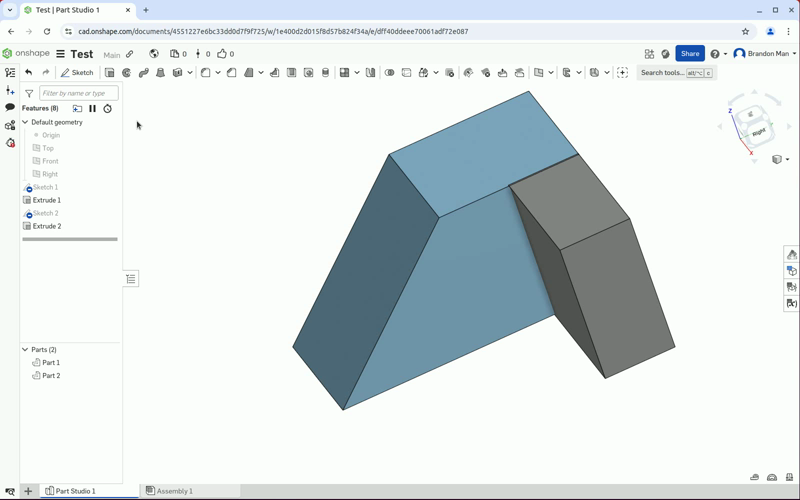
key(right, 2)
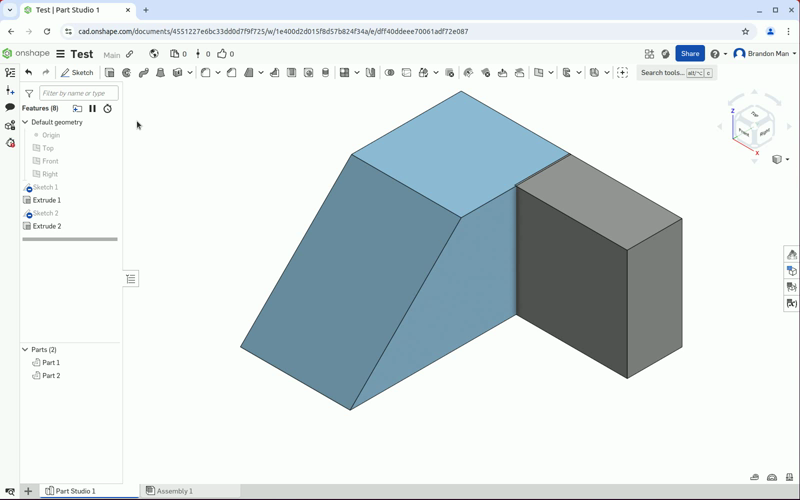
mouse_move(73, 189)
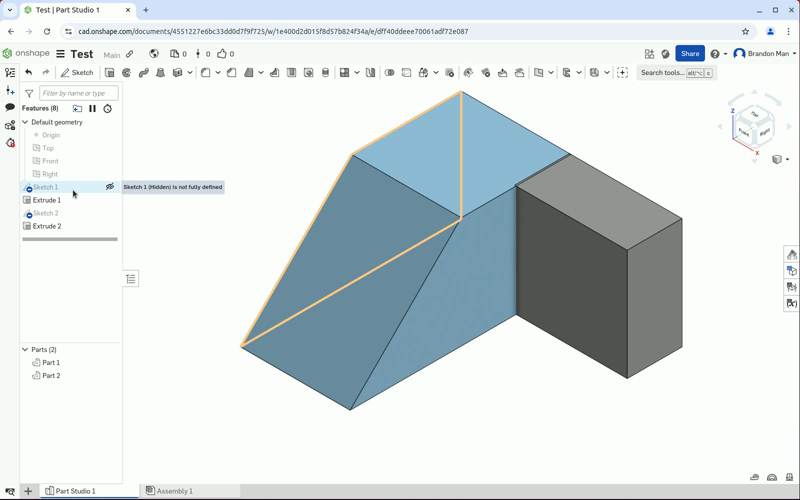
click(73, 189)